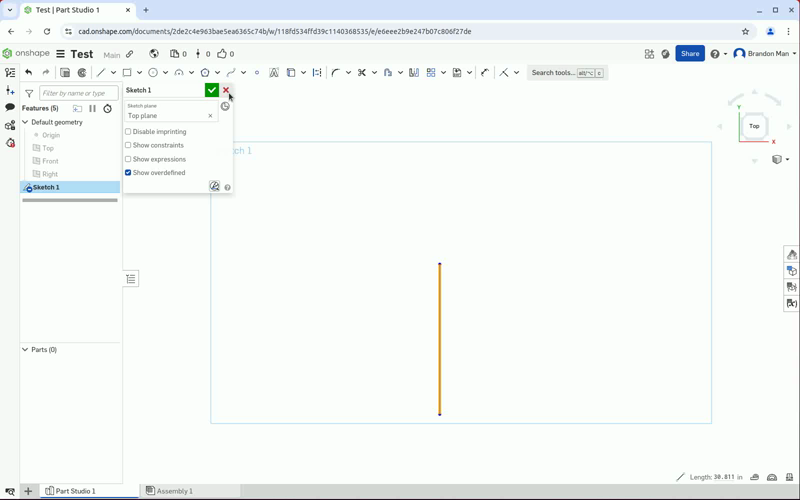
key(shift+h)
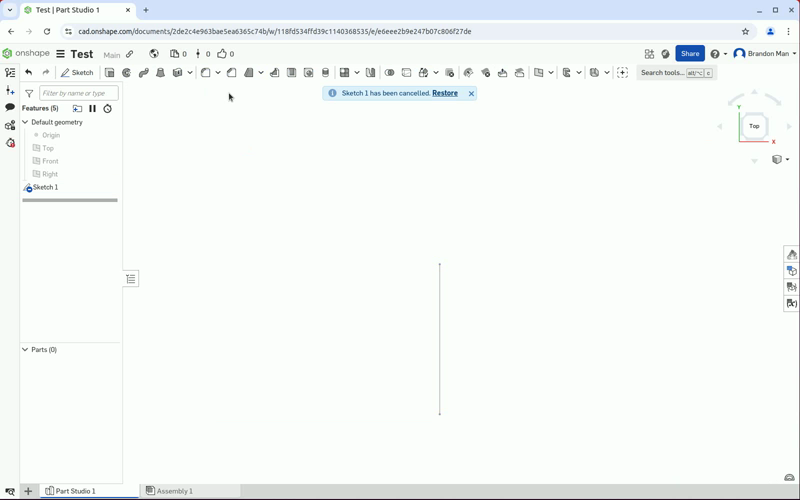
key(shift+s)
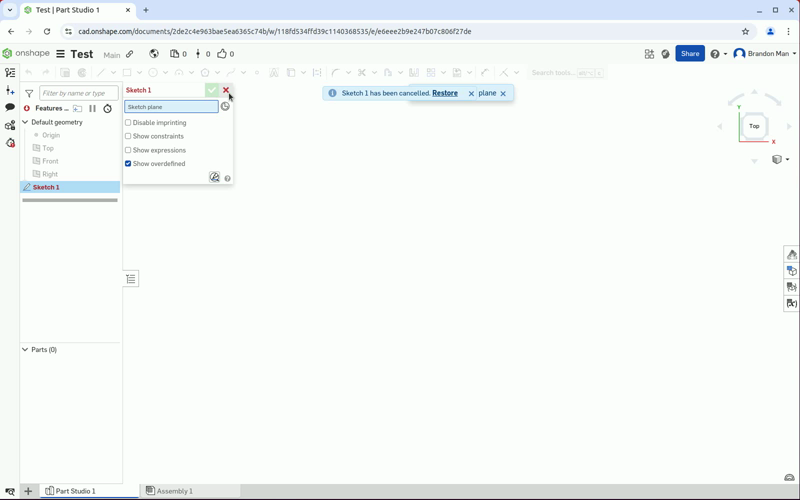
mouse_move(73, 150)
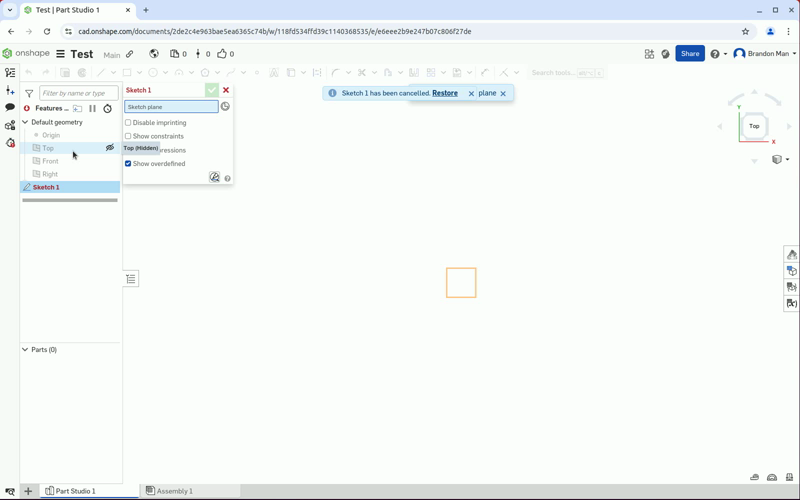
click(73, 150)
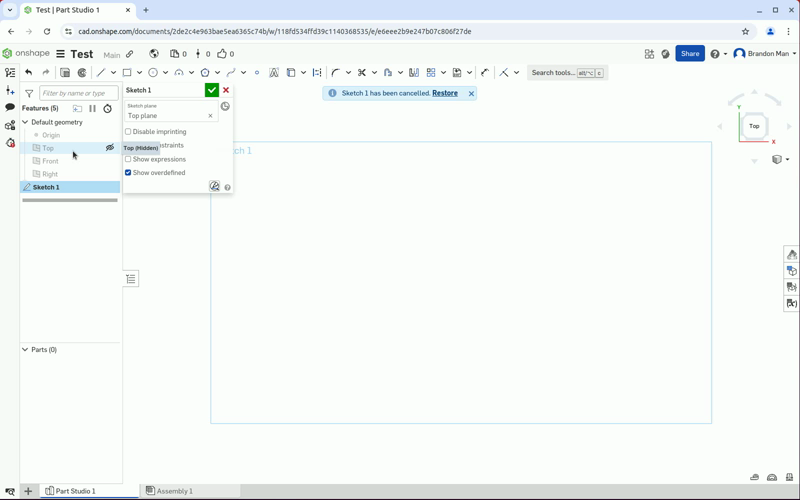
mouse_move(73, 352)
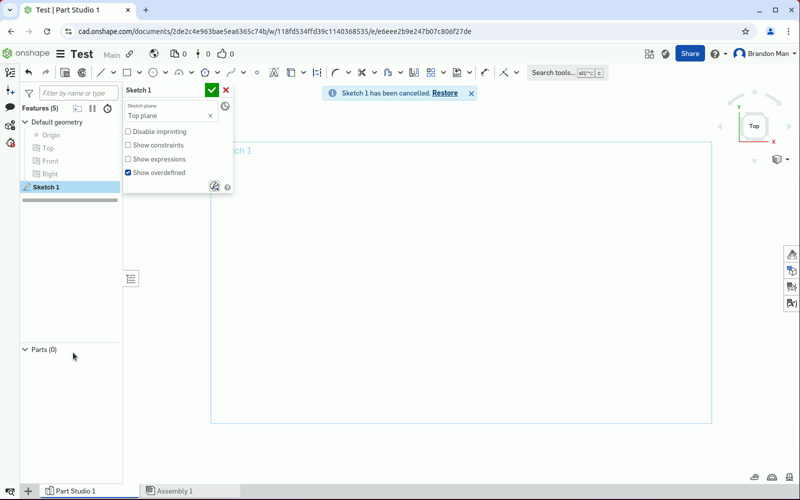
key(y)
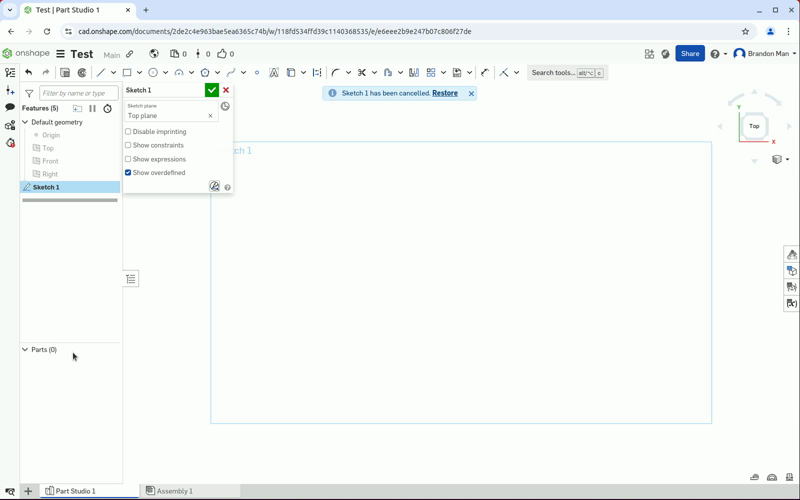
key(l)
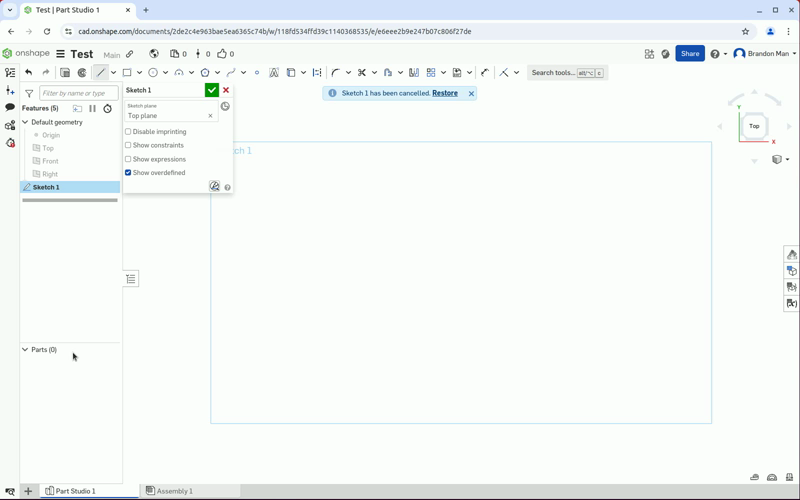
key_down(shift)
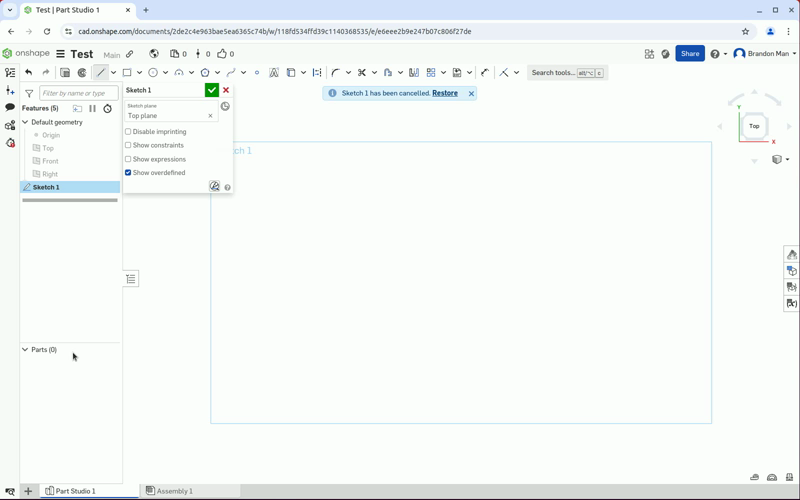
mouse_move(358, 395)
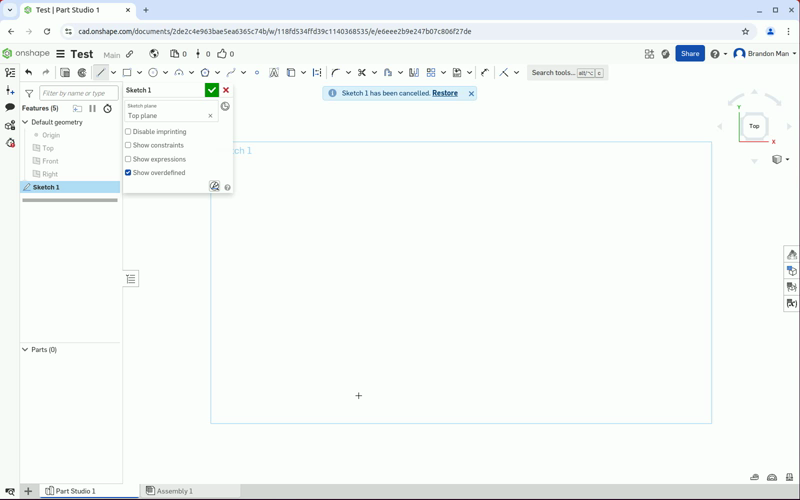
click(358, 395)
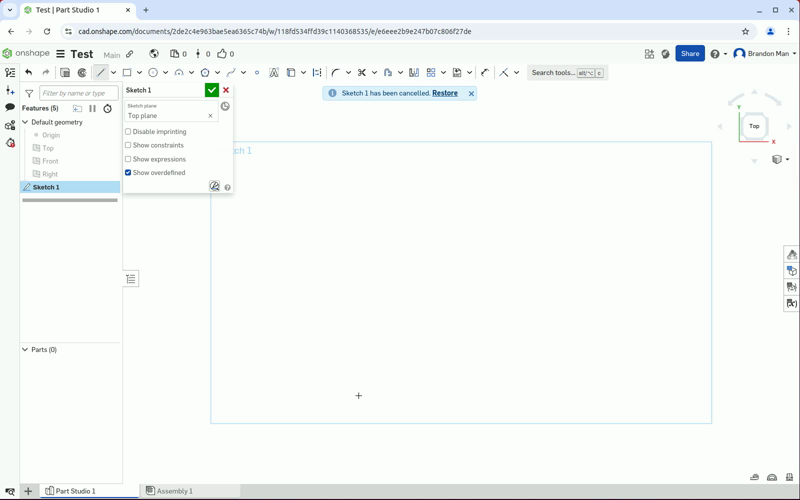
key_up(shift)
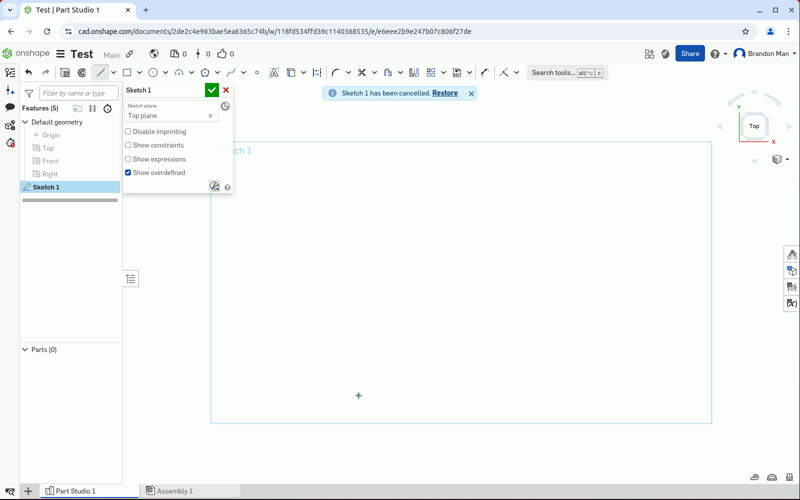
key_down(shift)
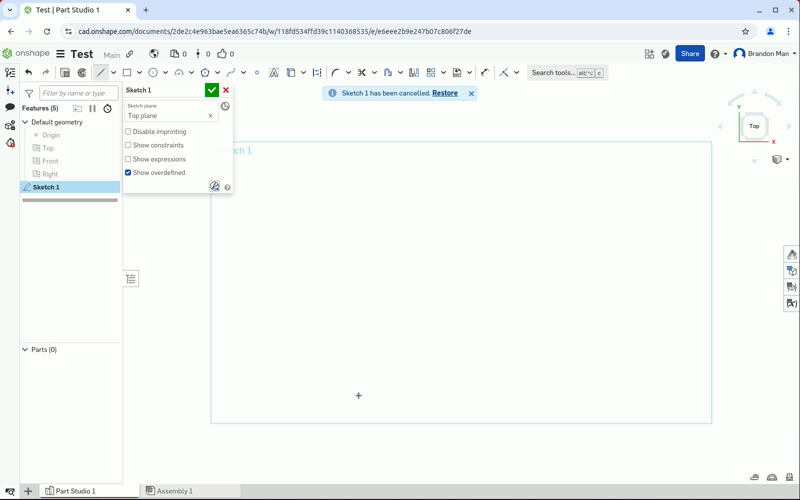
mouse_move(559, 395)
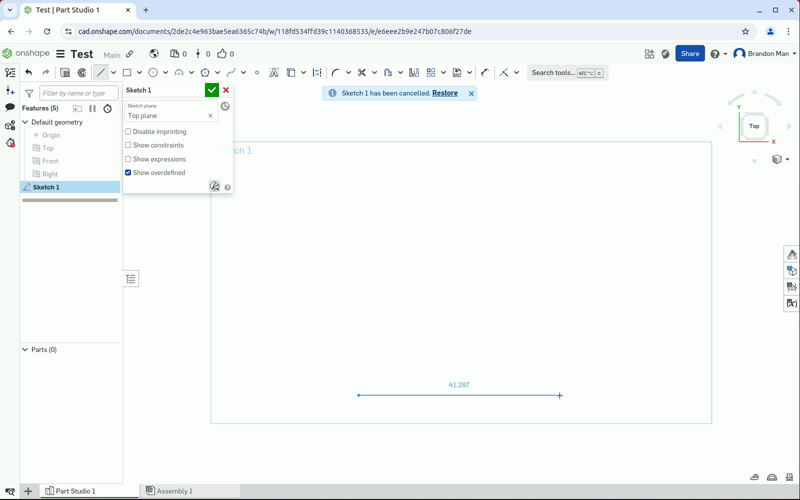
click(559, 395)
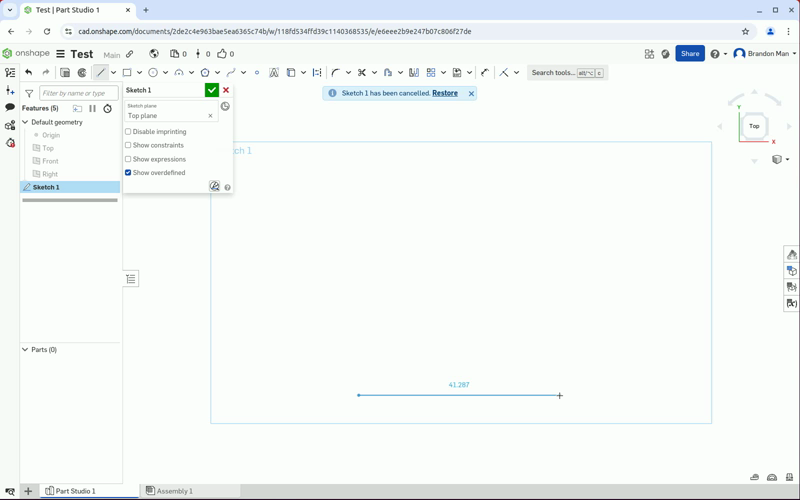
key_up(shift)
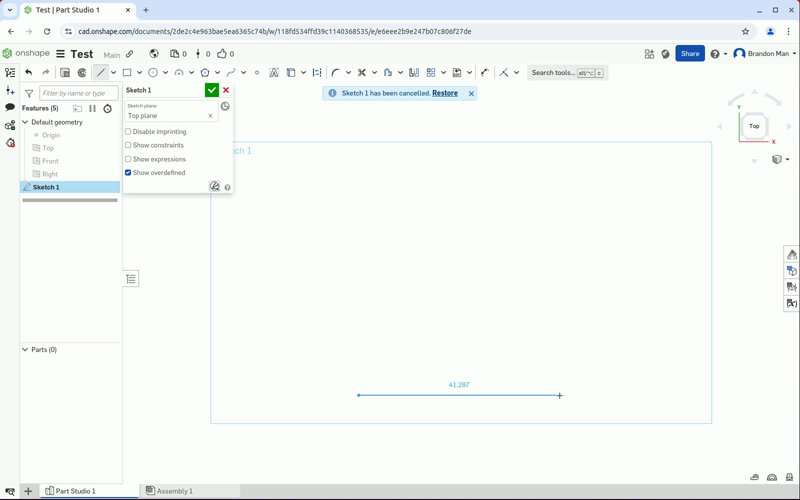
key_down(shift)
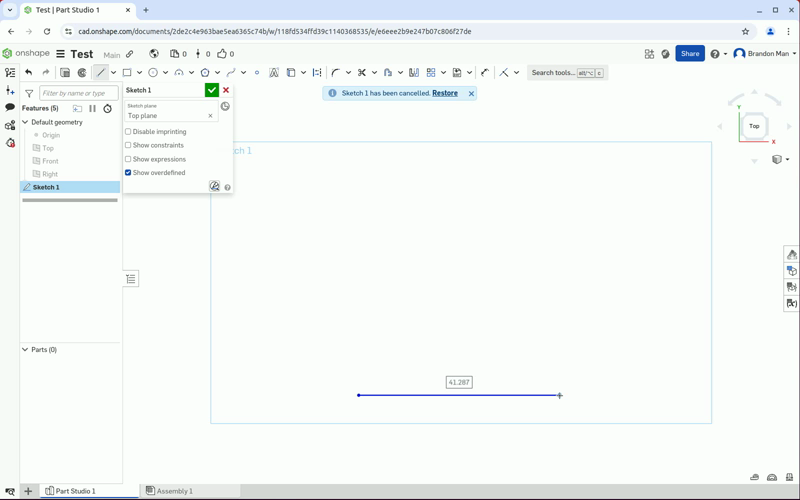
mouse_move(559, 194)
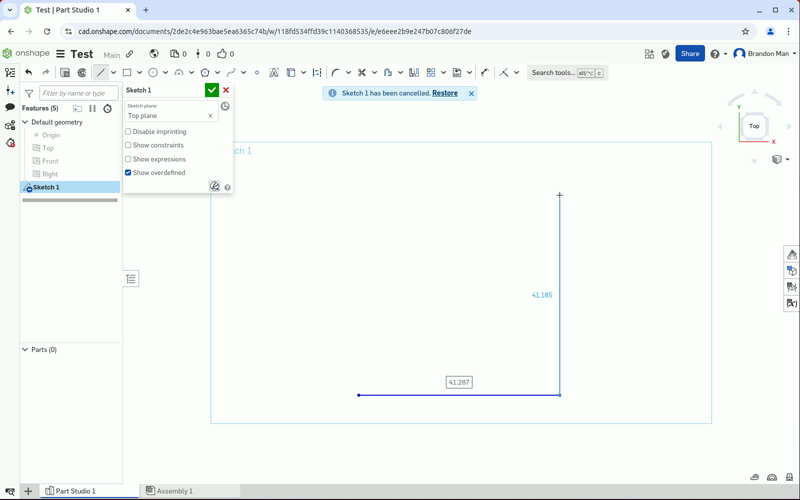
click(559, 194)
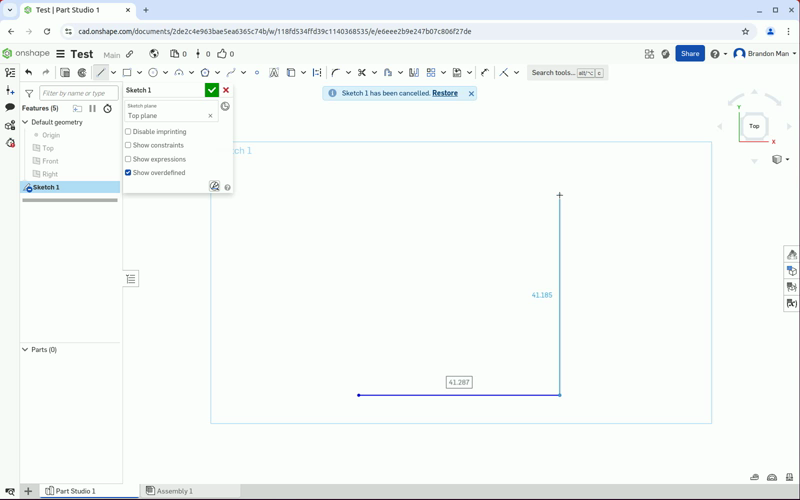
key_up(shift)
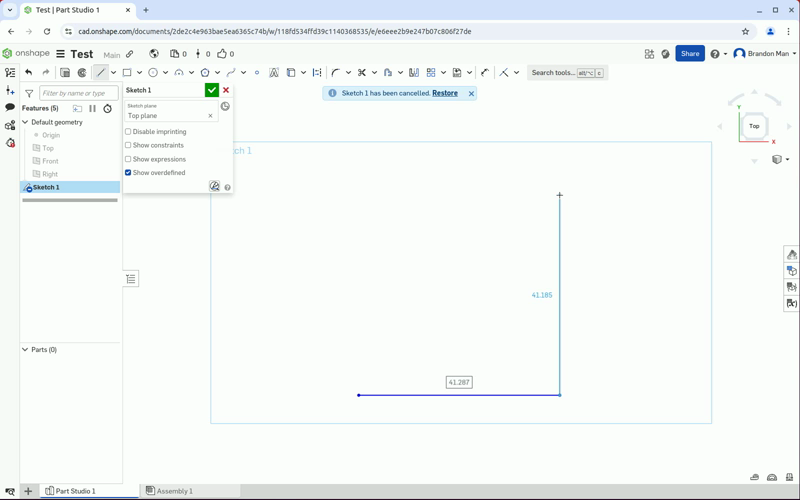
key_down(shift)
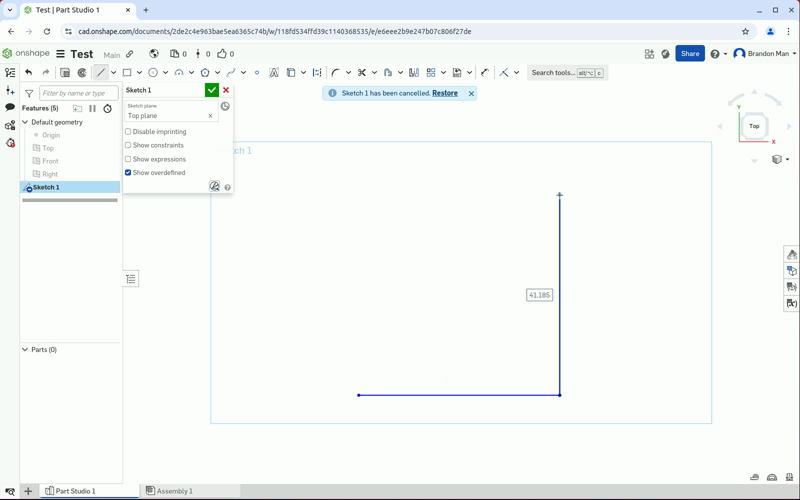
mouse_move(358, 194)
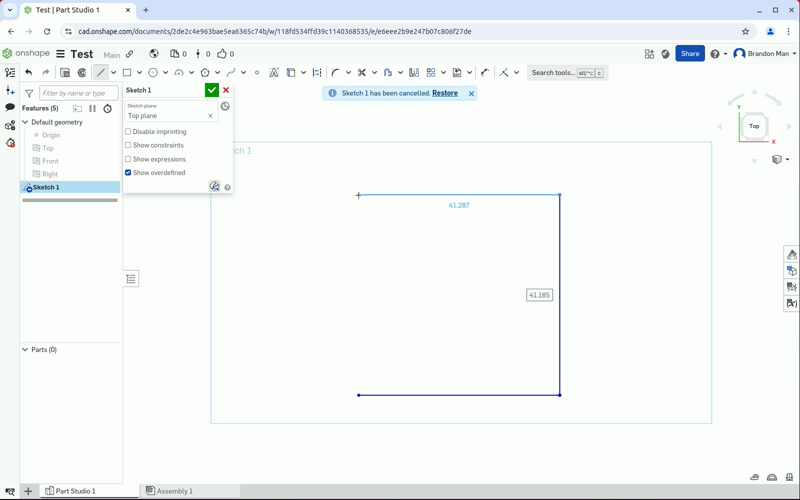
click(358, 194)
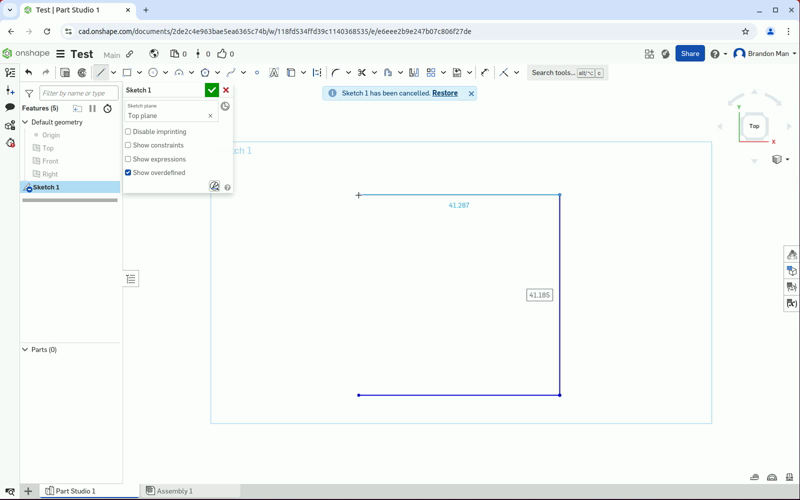
key_up(shift)
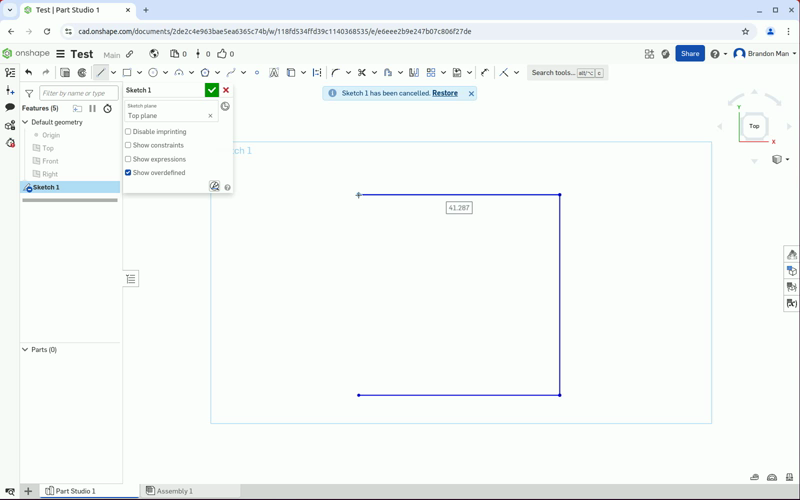
key_down(shift)
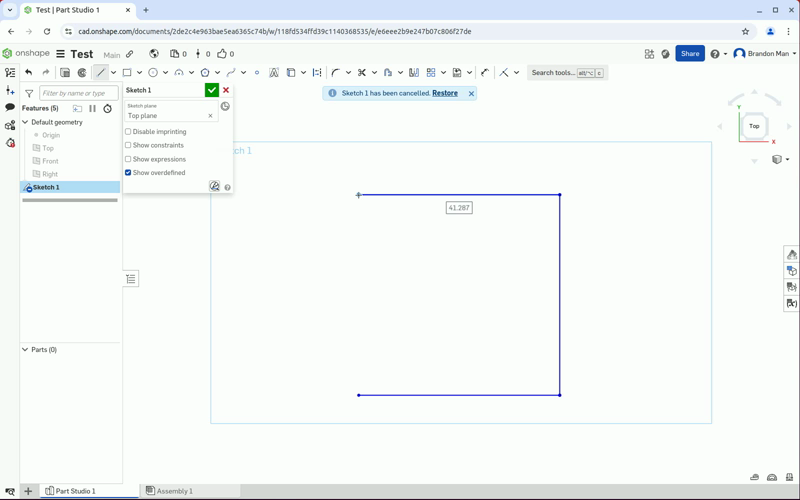
mouse_move(358, 395)
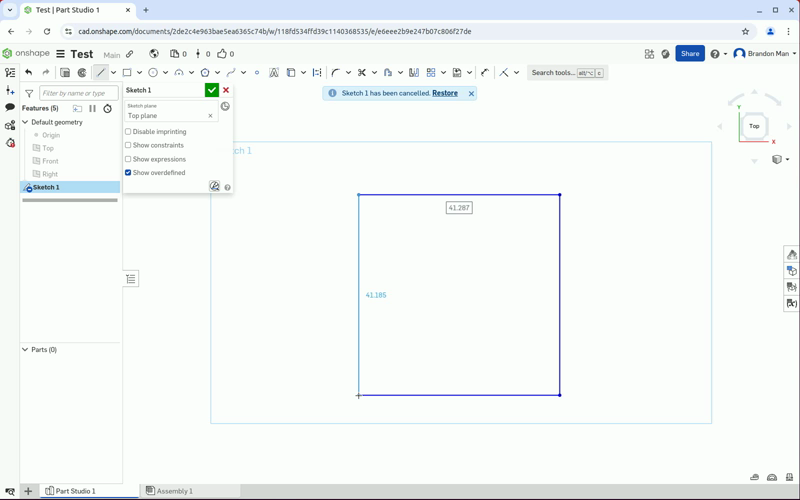
key_up(shift)
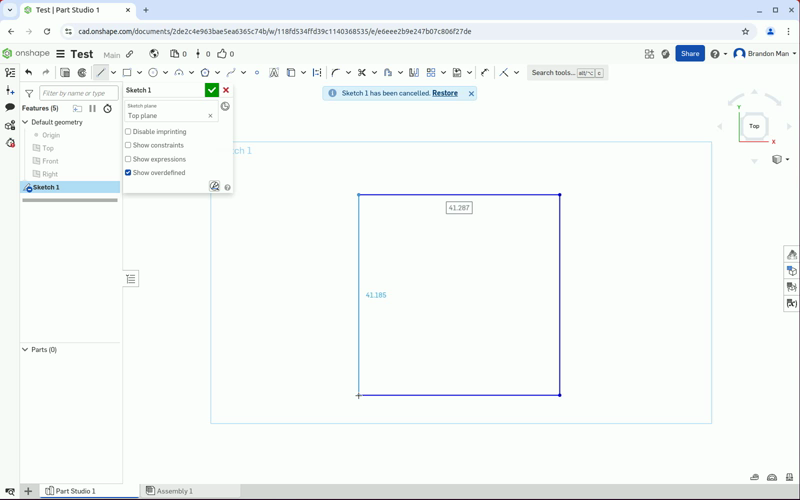
click(358, 395)
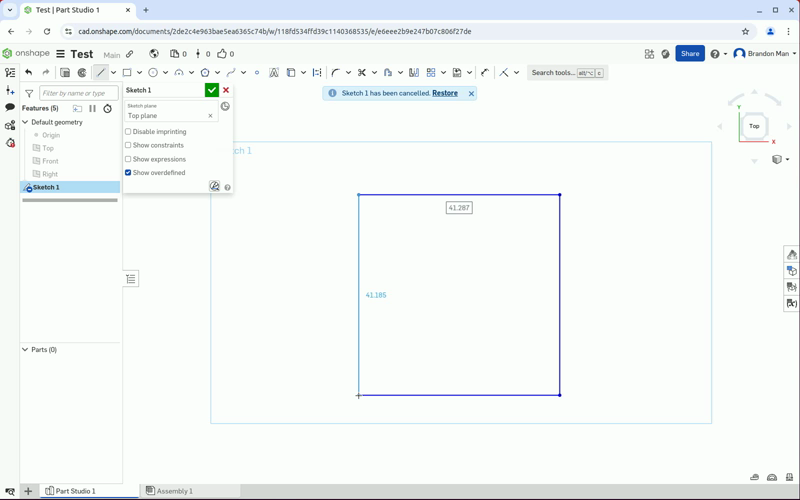
key(esc)
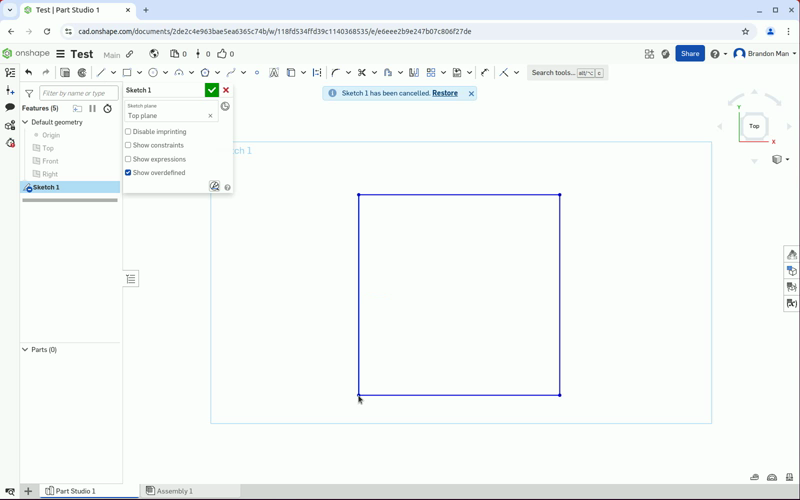
mouse_move(438, 302)
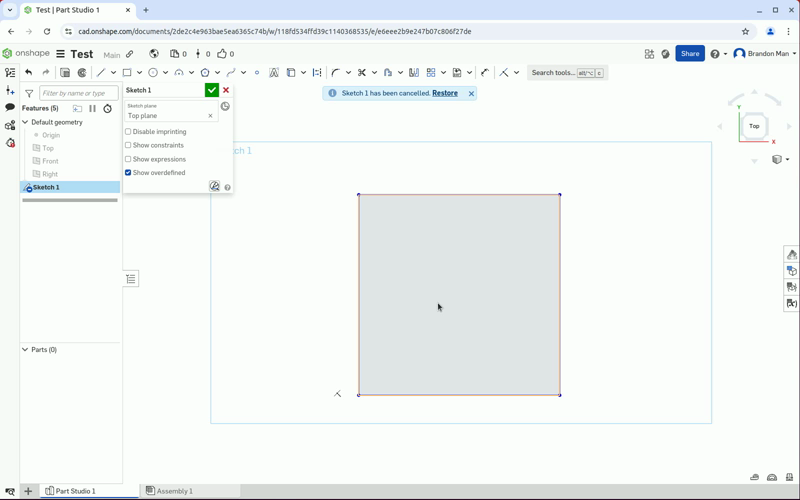
click(438, 302)
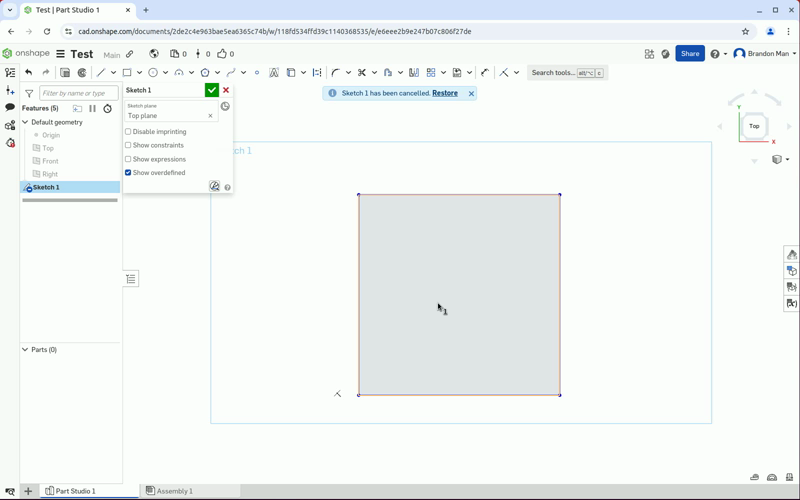
mouse_move(73, 352)
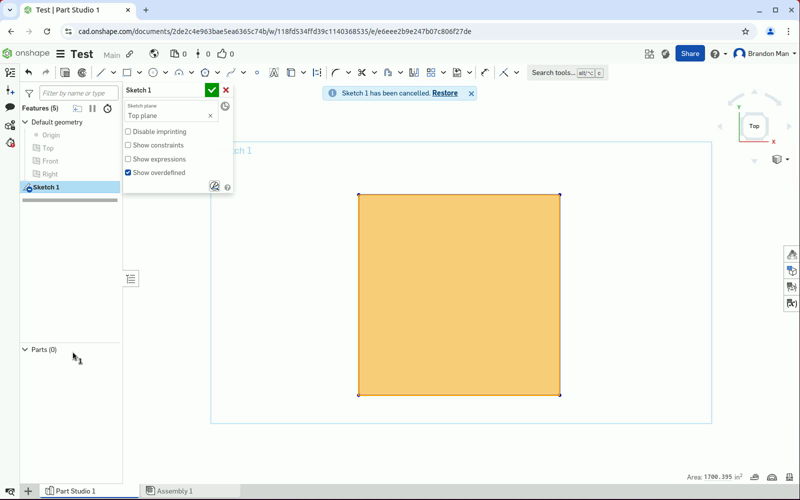
key(shift+y)
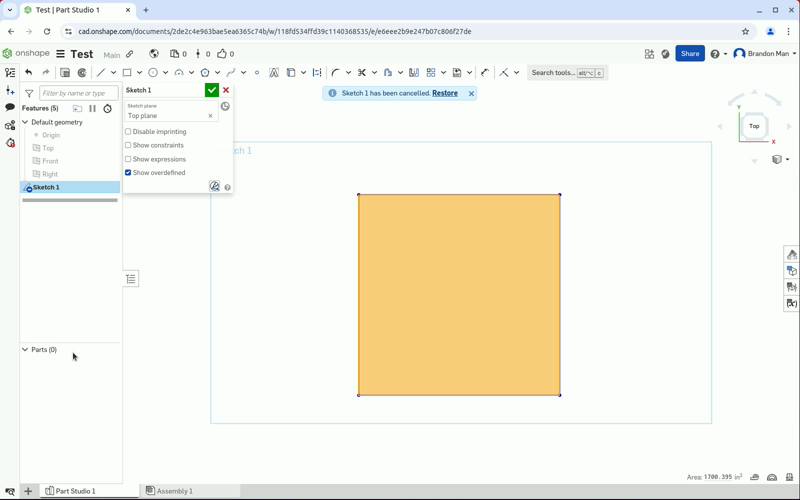
key(shift+e)
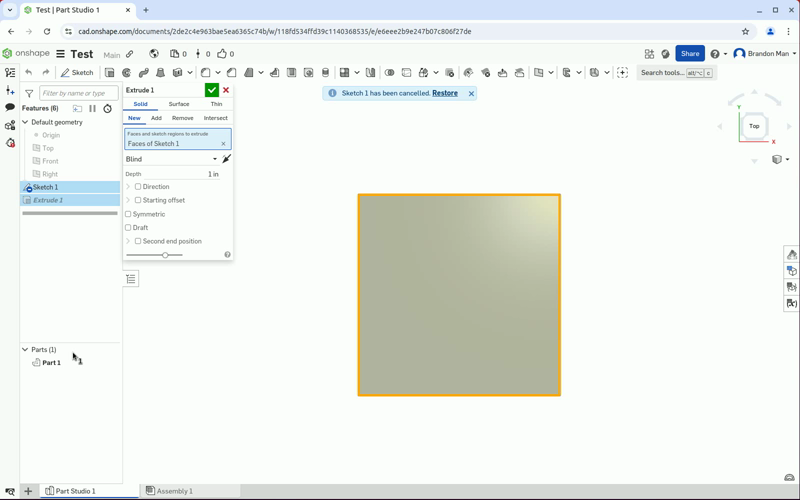
mouse_move(143, 106)
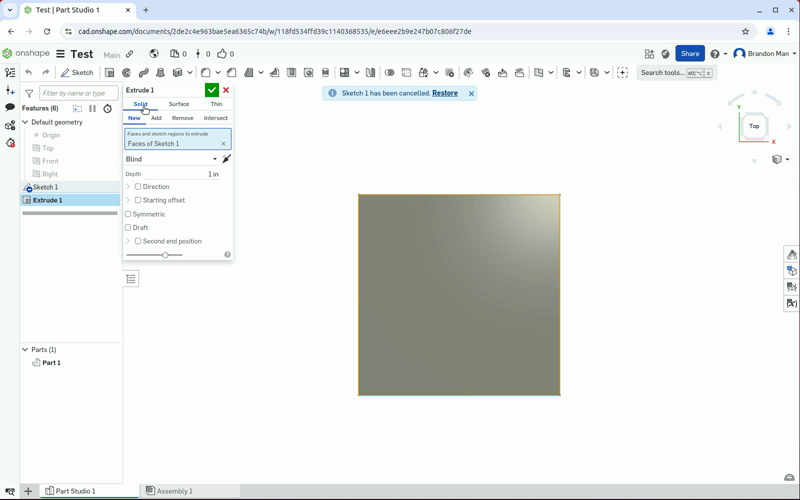
click(143, 106)
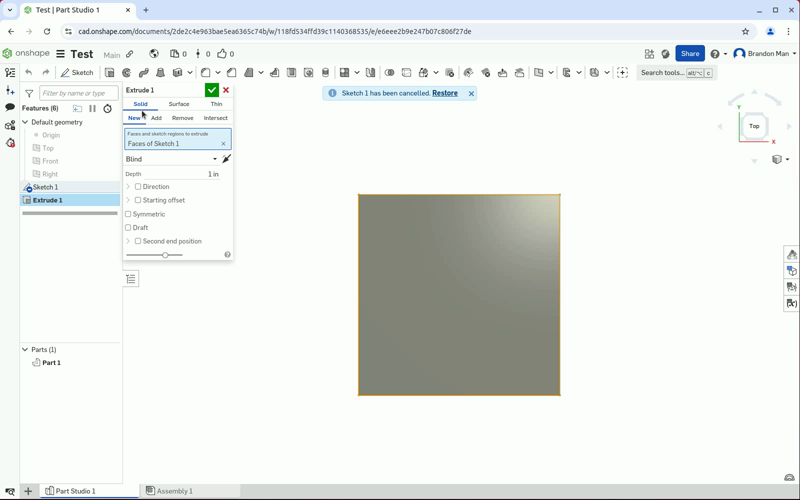
mouse_move(137, 120)
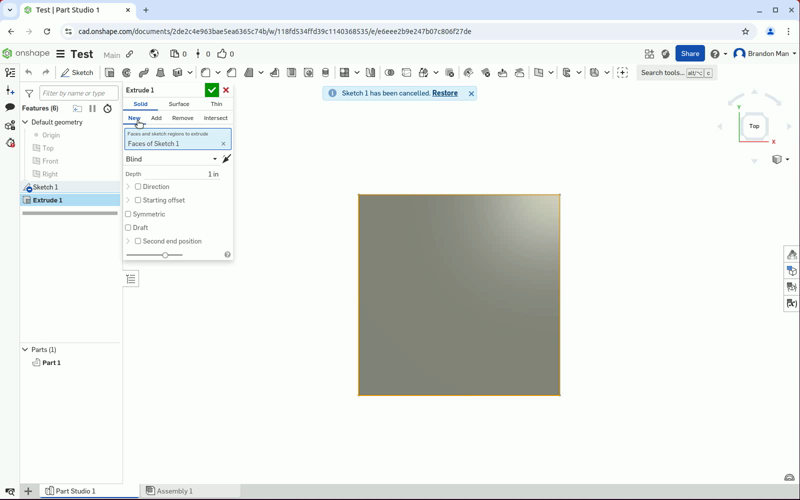
click(137, 120)
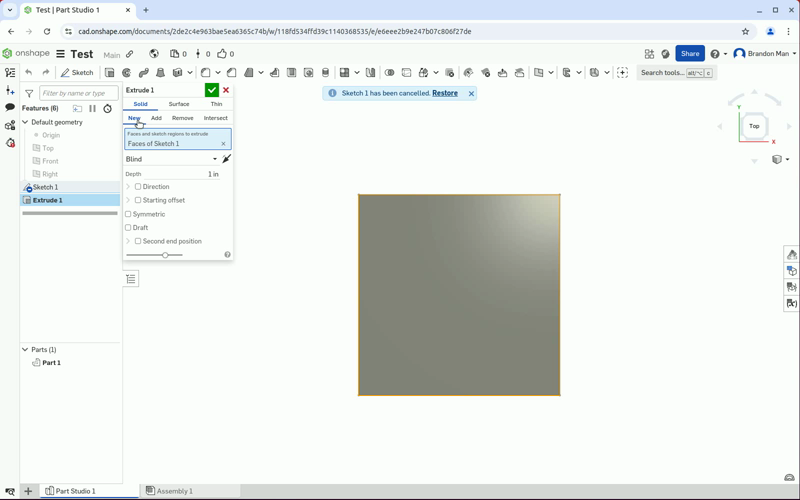
key(tab, 4)
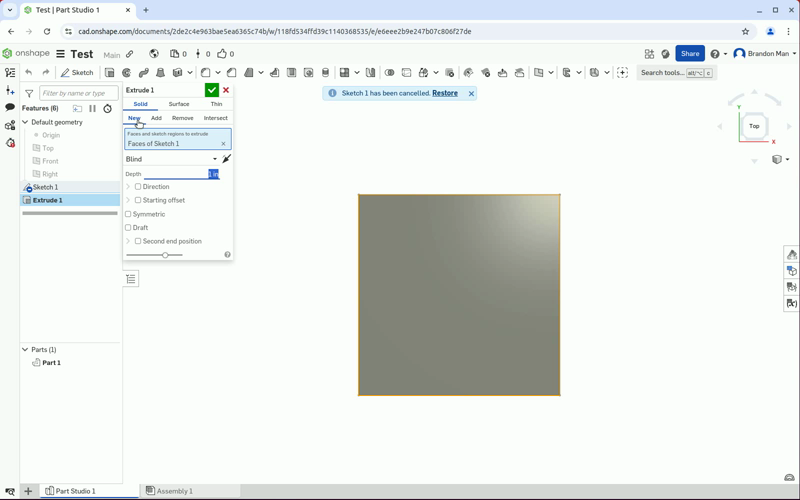
text(10.351)
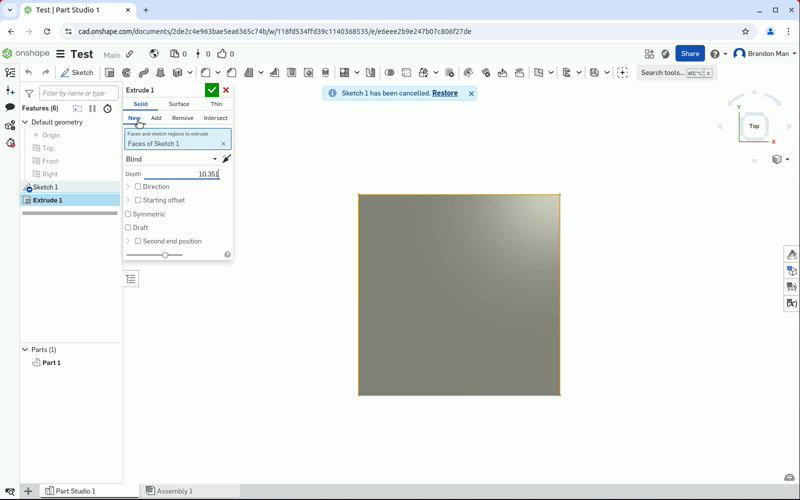
key(enter)
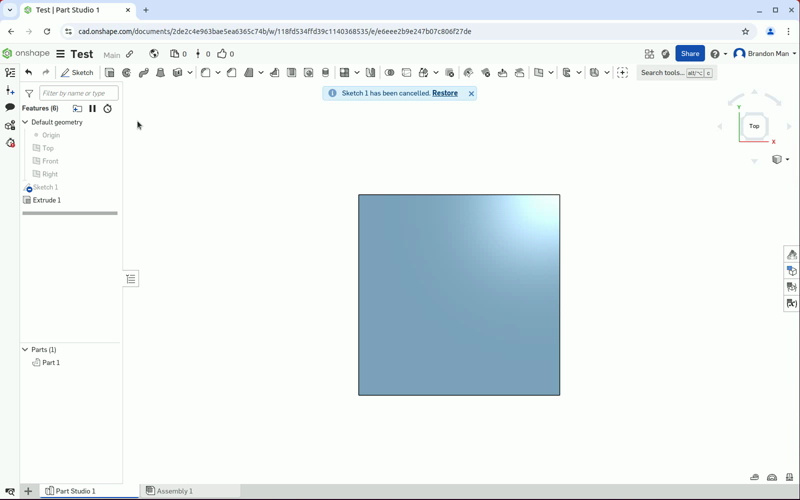
key(shift+h)
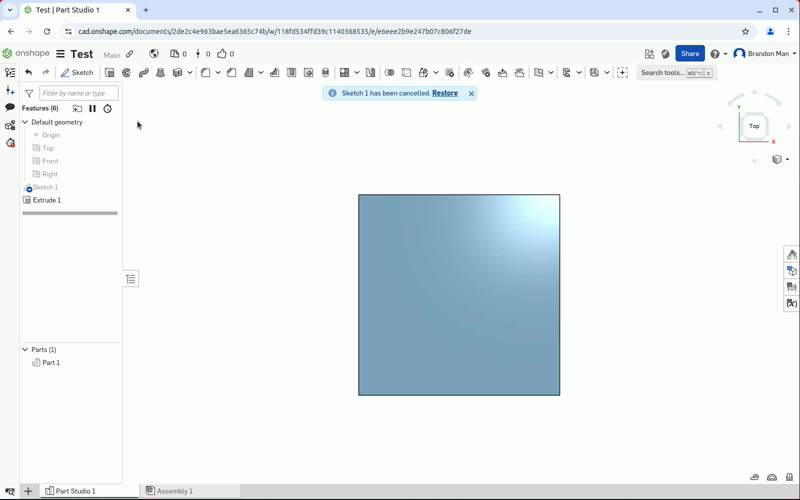
key(shift+h)
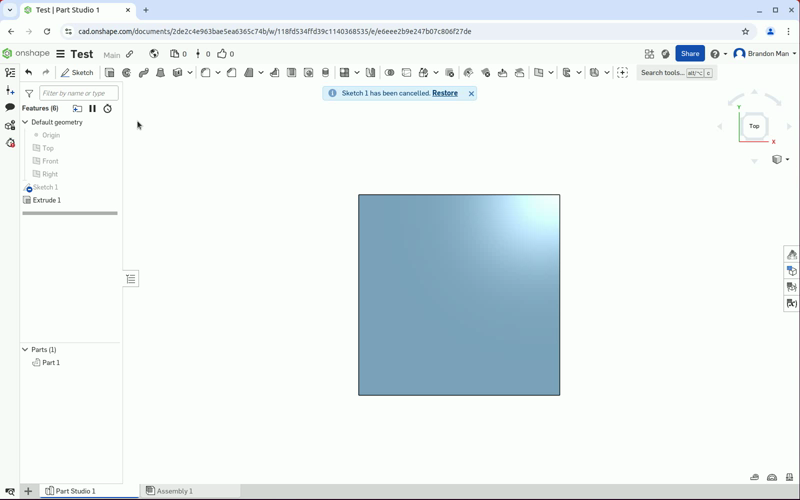
mouse_move(73, 189)
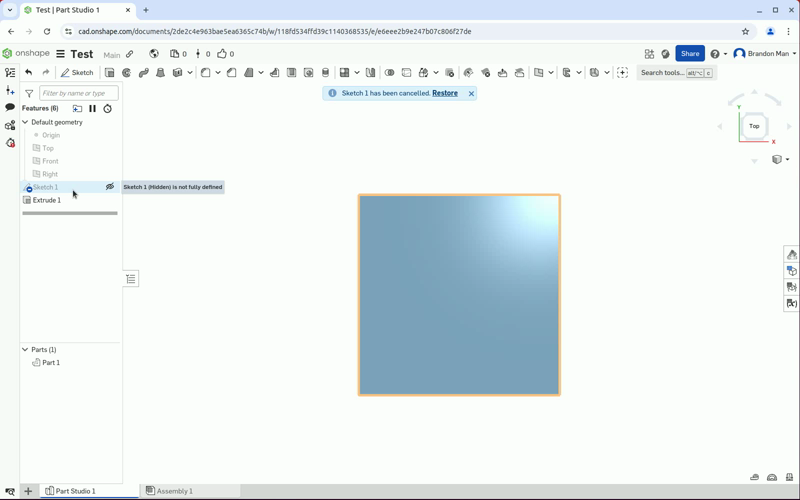
click(73, 189)
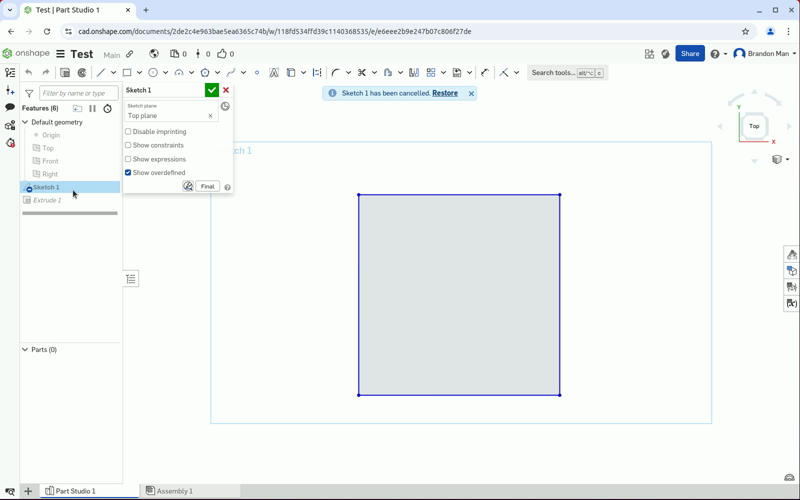
mouse_move(229, 92)
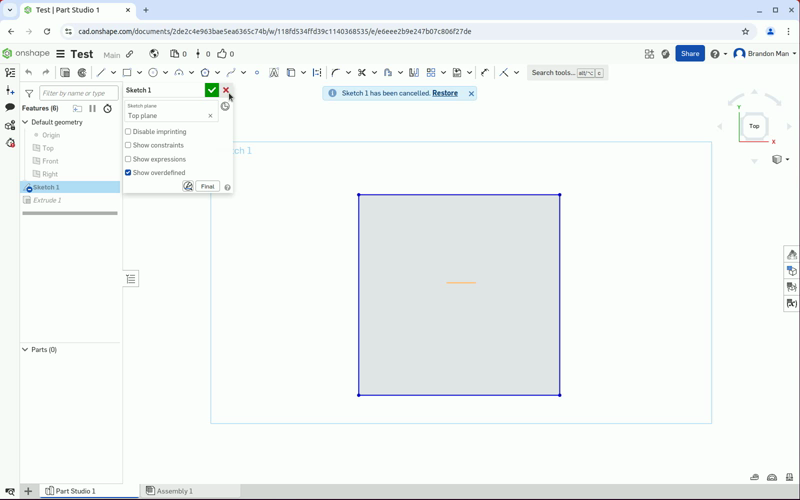
click(229, 92)
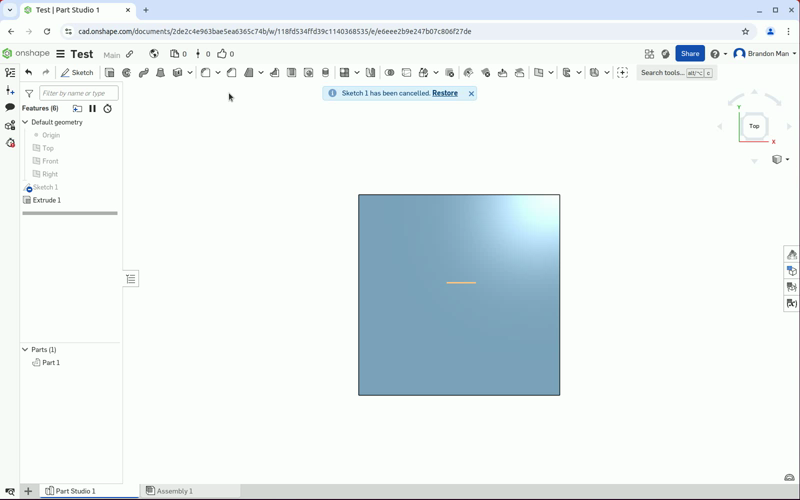
mouse_move(541, 75)
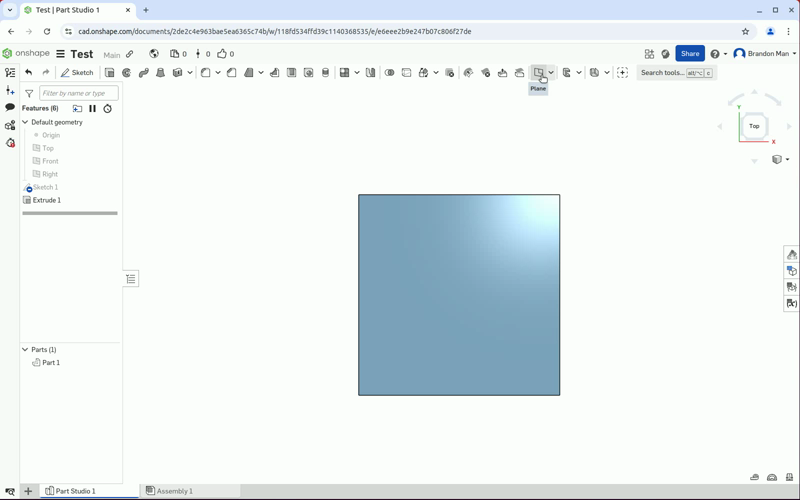
click(541, 75)
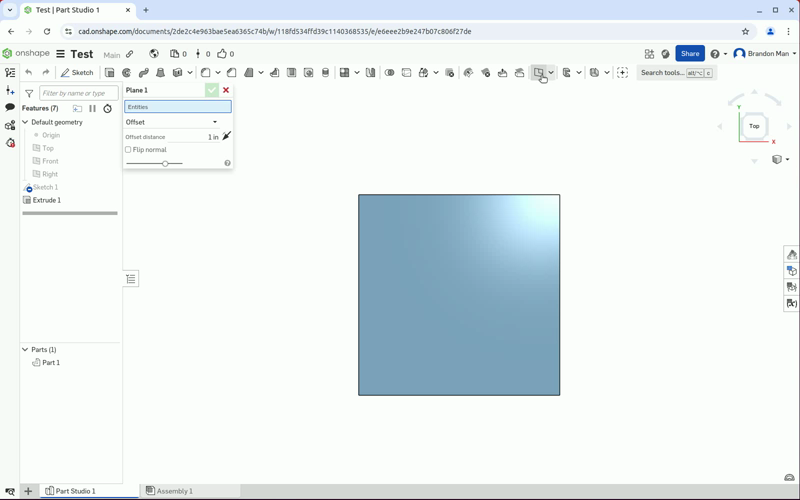
mouse_move(73, 150)
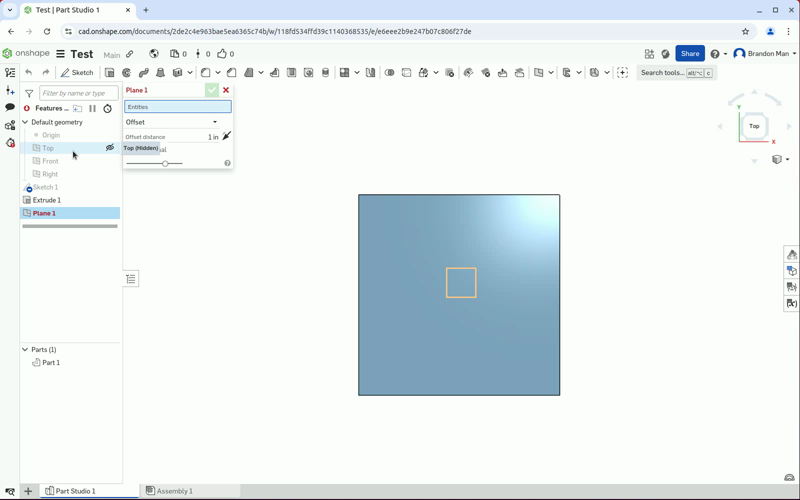
click(73, 150)
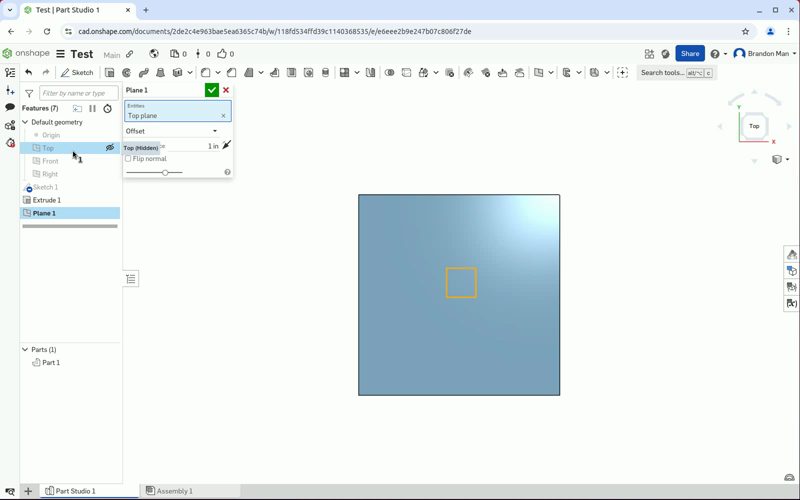
key(tab, 2)
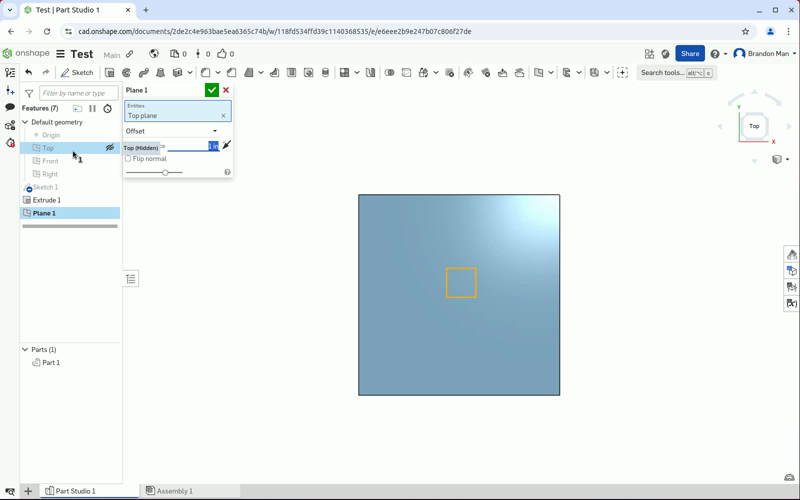
text(10.352)
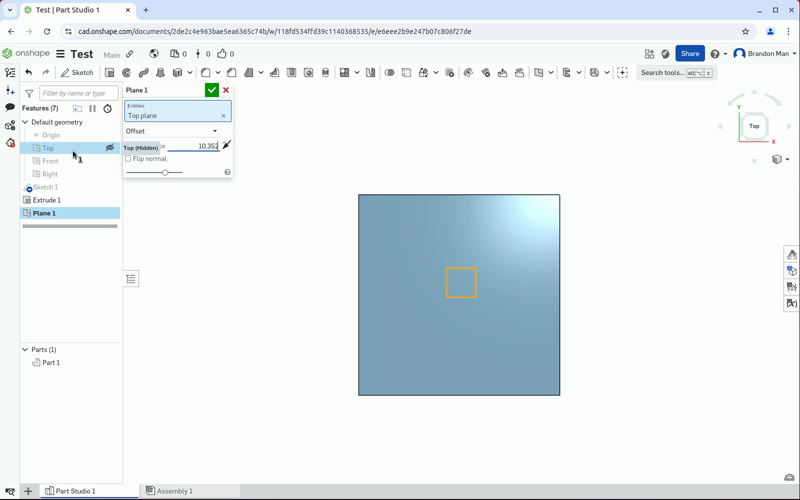
key(enter, 2)
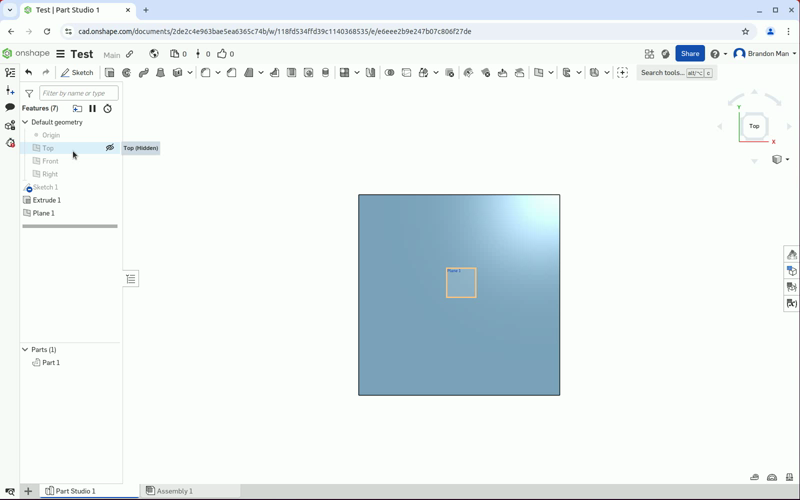
key(shift+s)
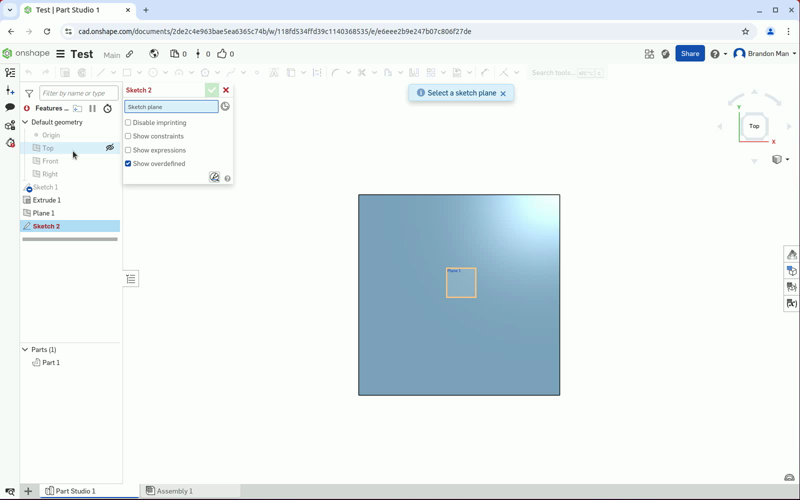
mouse_move(73, 215)
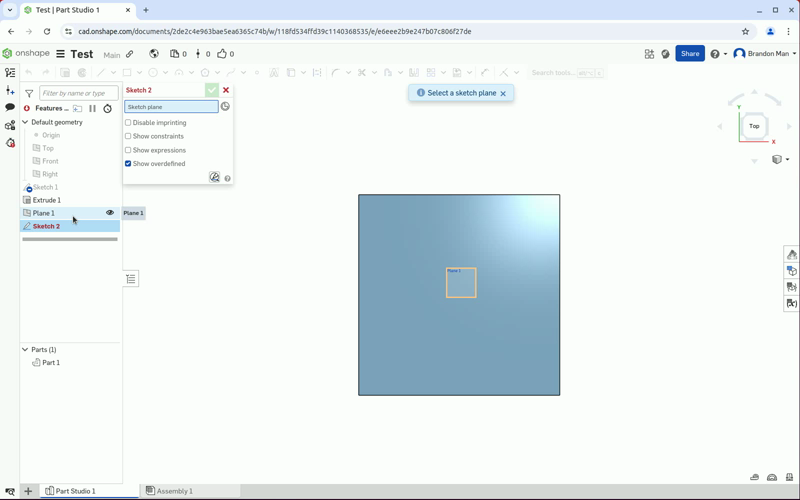
click(73, 215)
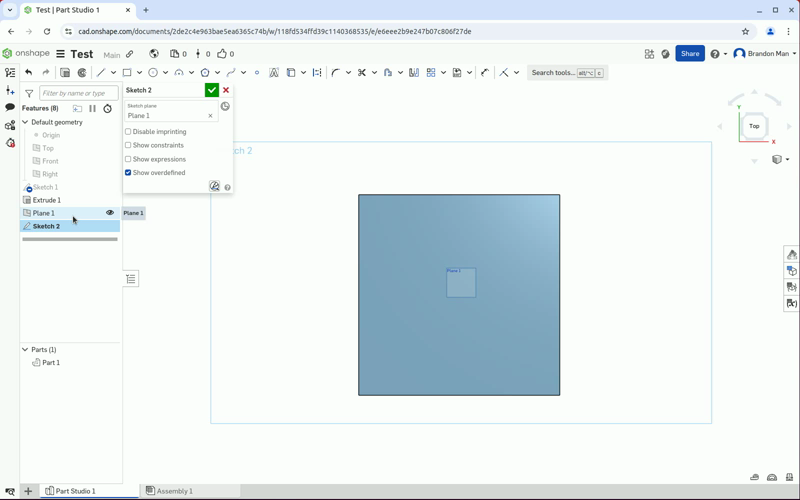
mouse_move(73, 352)
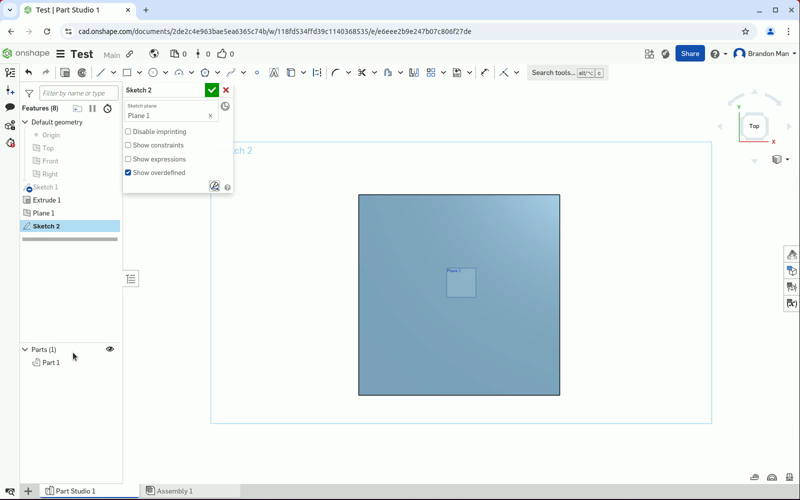
key(y)
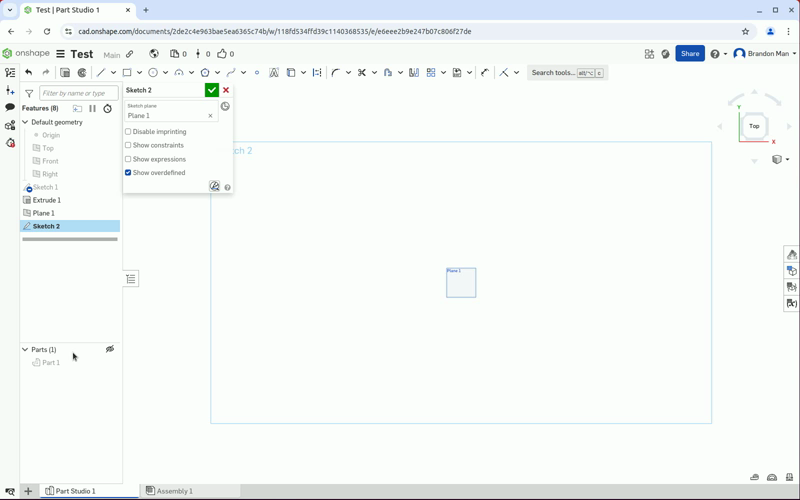
key(l)
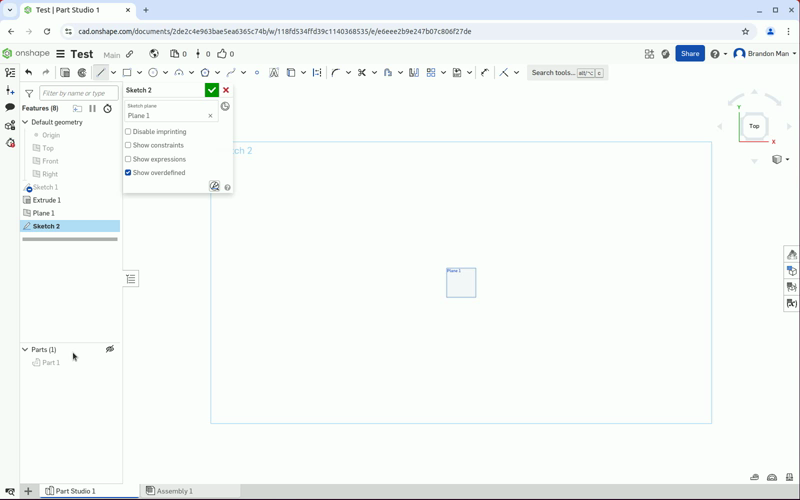
key_down(shift)
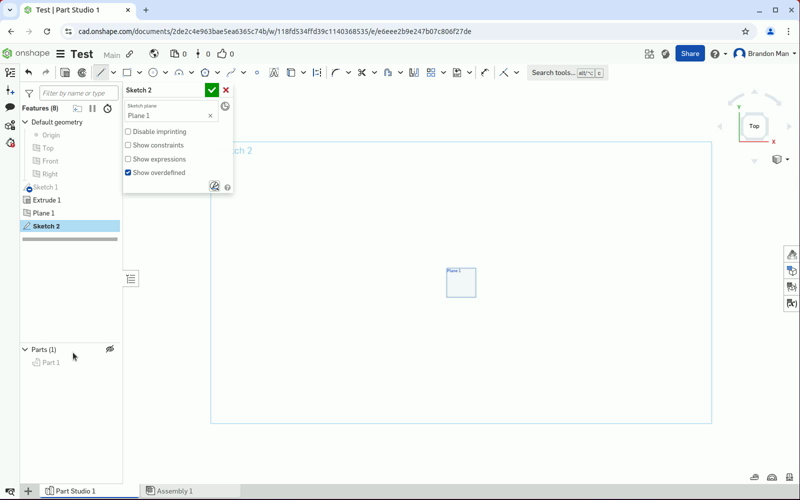
mouse_move(361, 394)
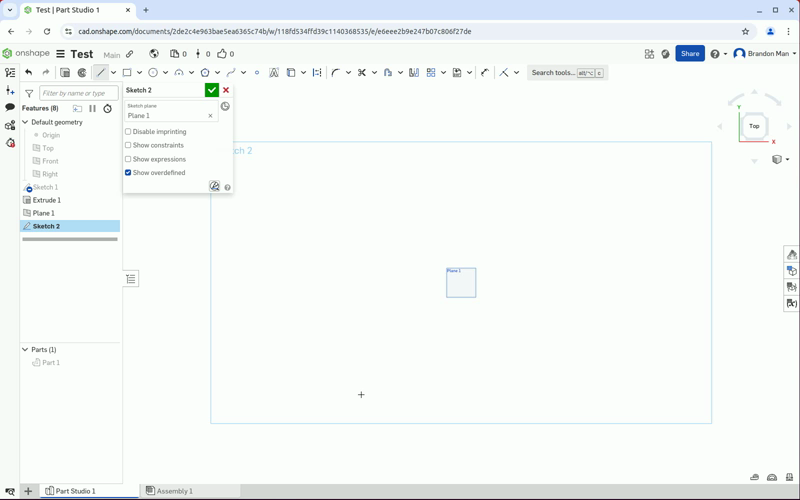
click(361, 394)
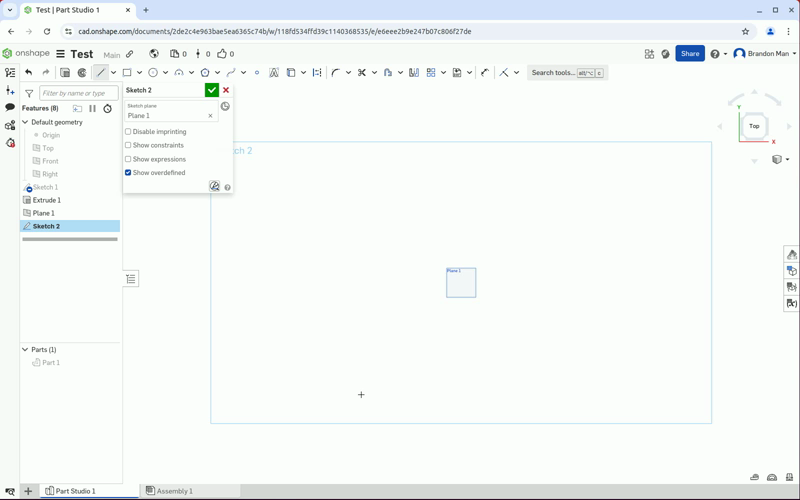
key_up(shift)
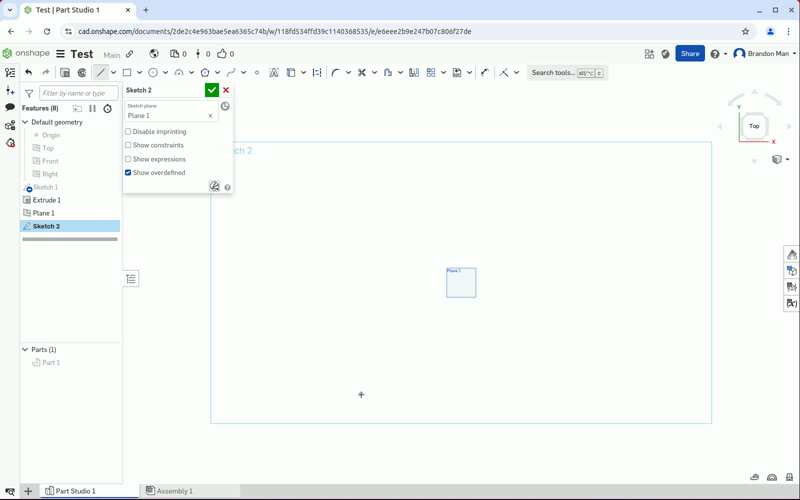
key_down(shift)
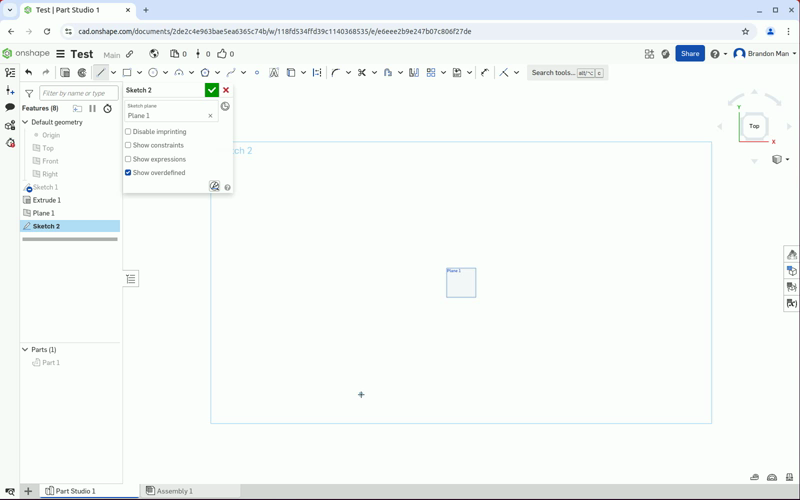
mouse_move(555, 394)
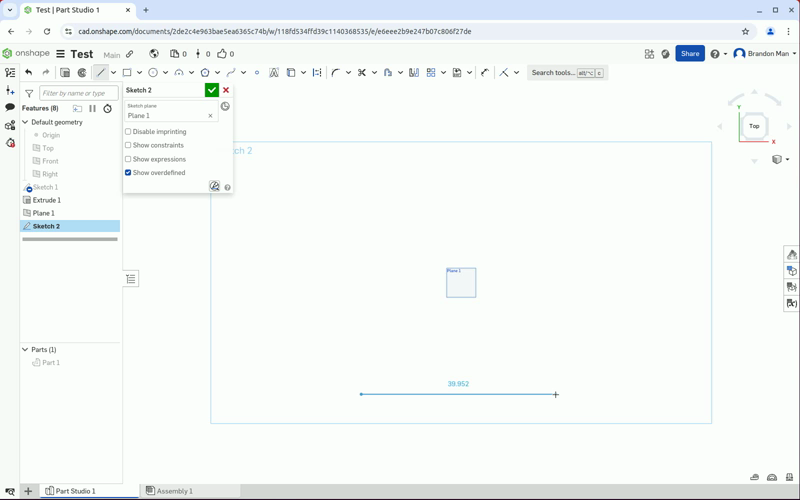
click(555, 394)
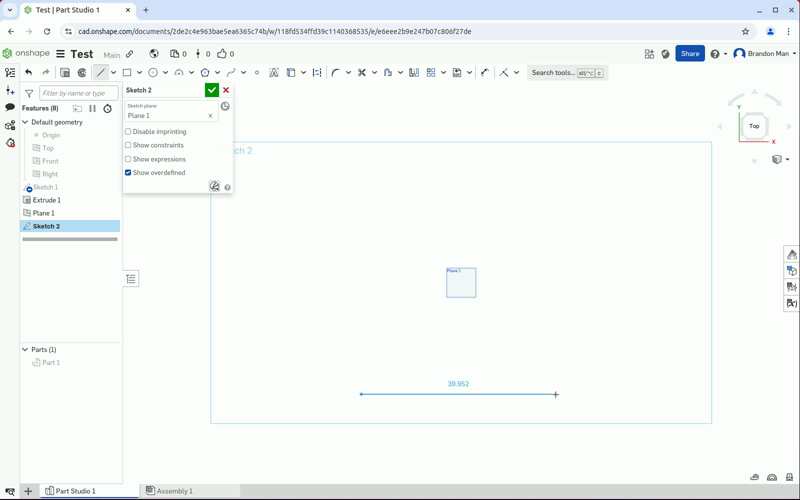
key_up(shift)
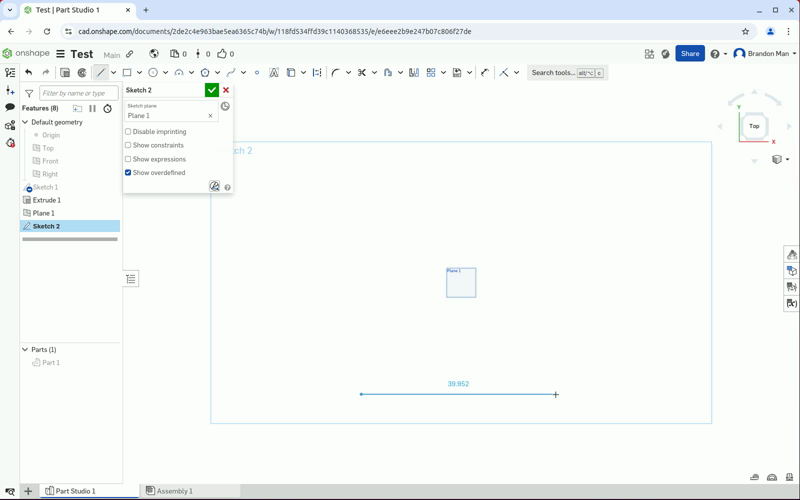
key_down(shift)
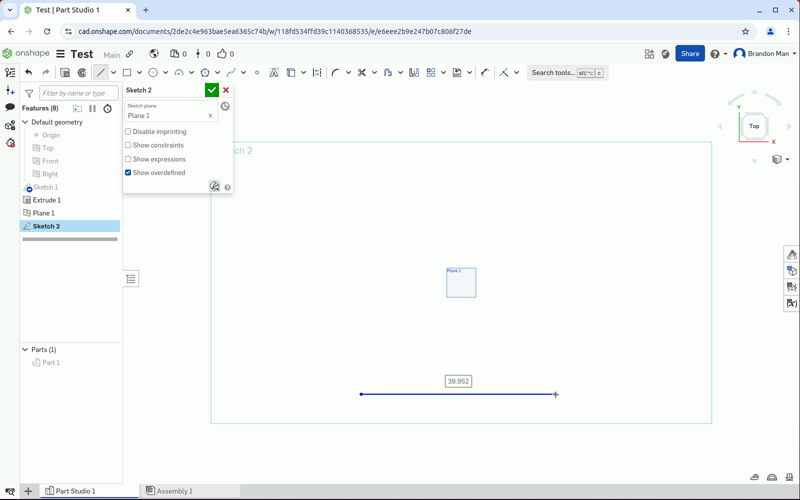
mouse_move(555, 199)
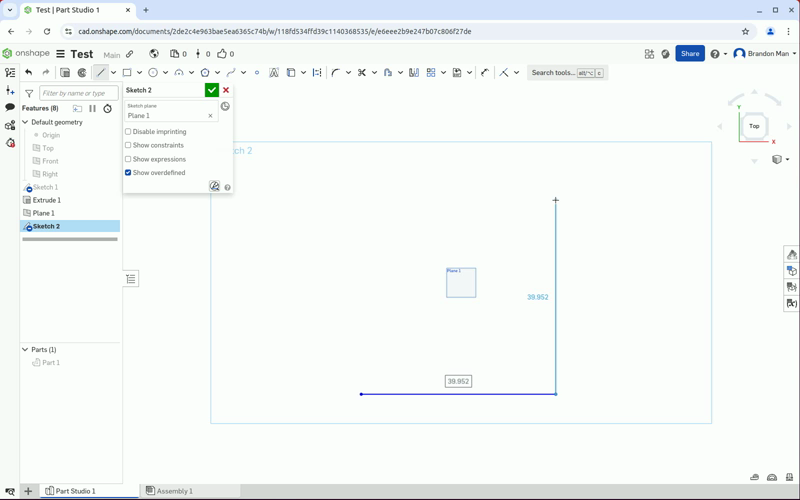
click(555, 199)
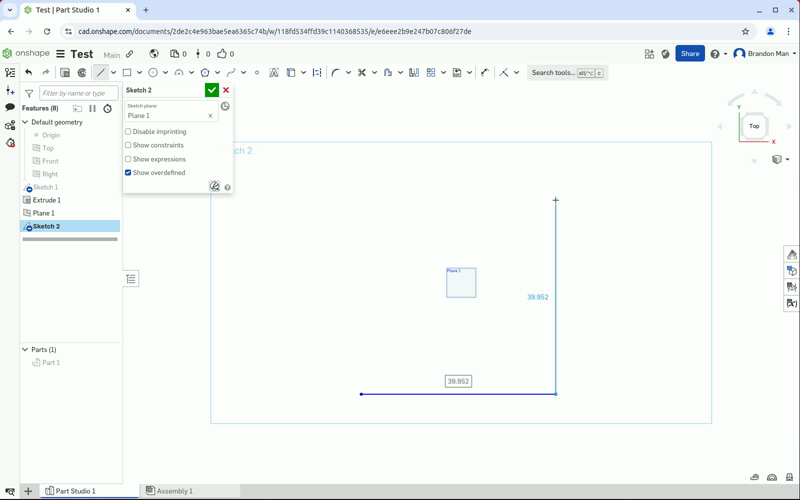
key_up(shift)
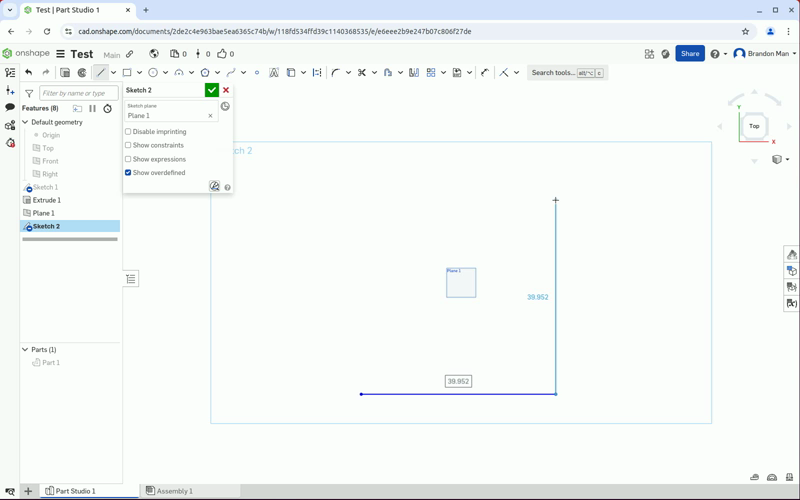
key_down(shift)
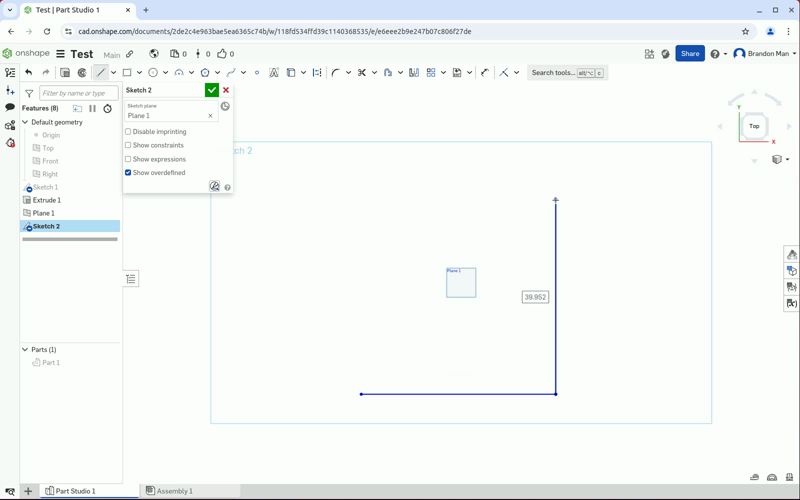
mouse_move(361, 199)
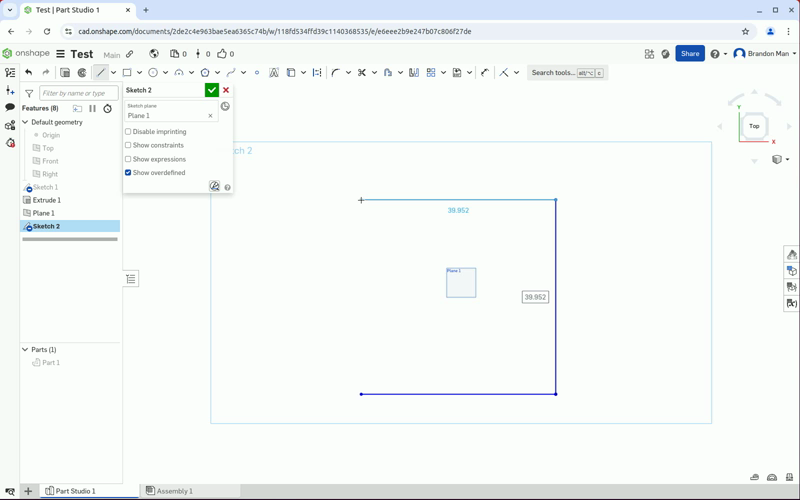
click(361, 199)
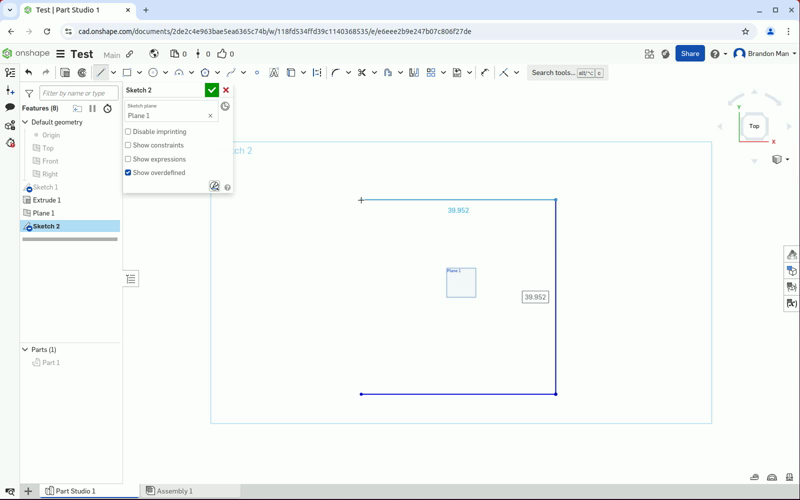
key_up(shift)
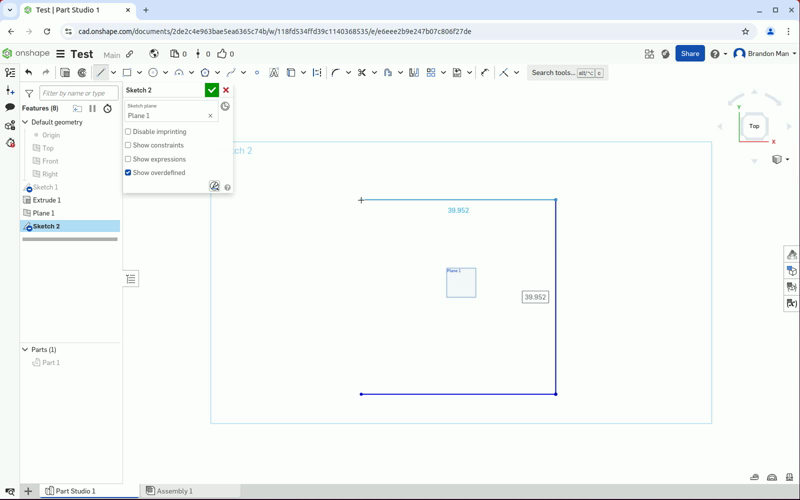
key_down(shift)
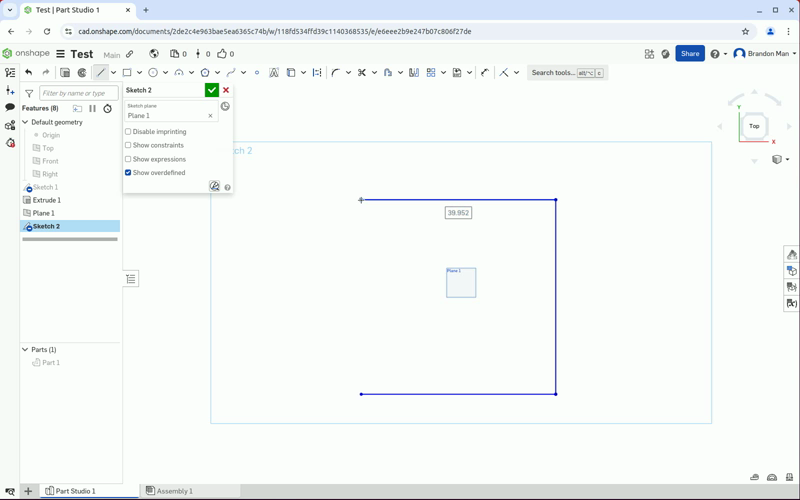
mouse_move(361, 394)
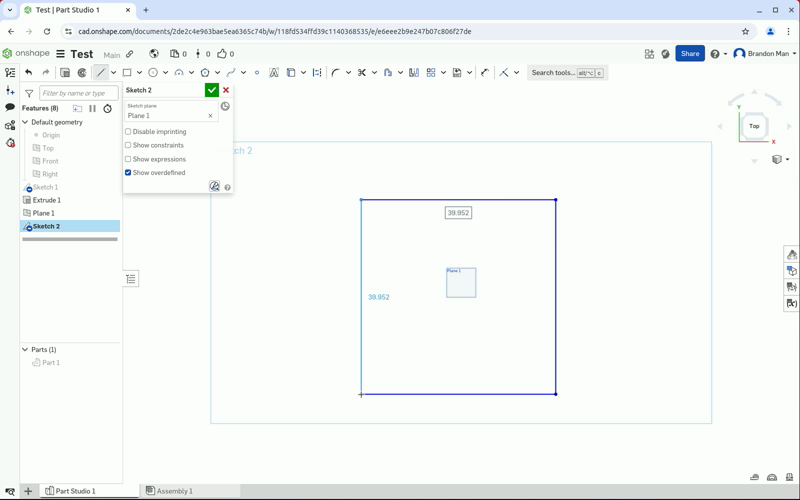
key_up(shift)
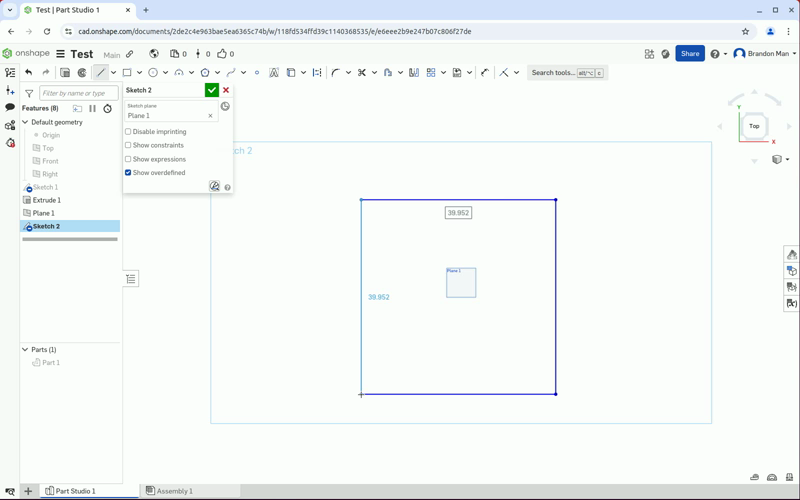
click(361, 394)
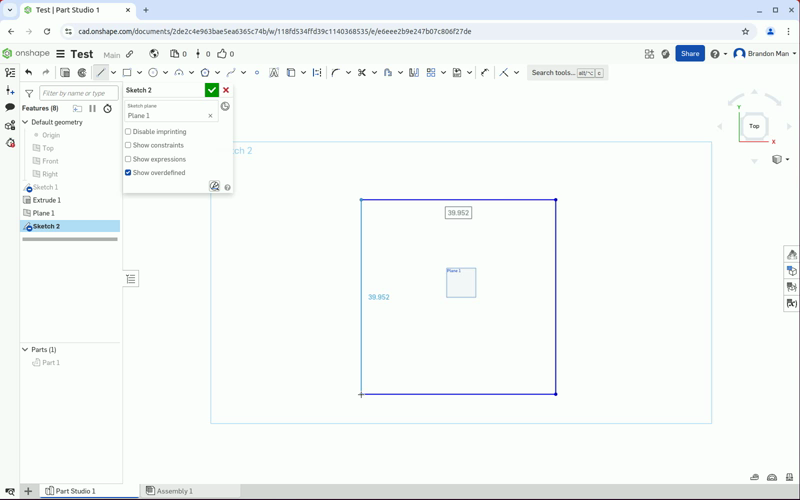
key(esc)
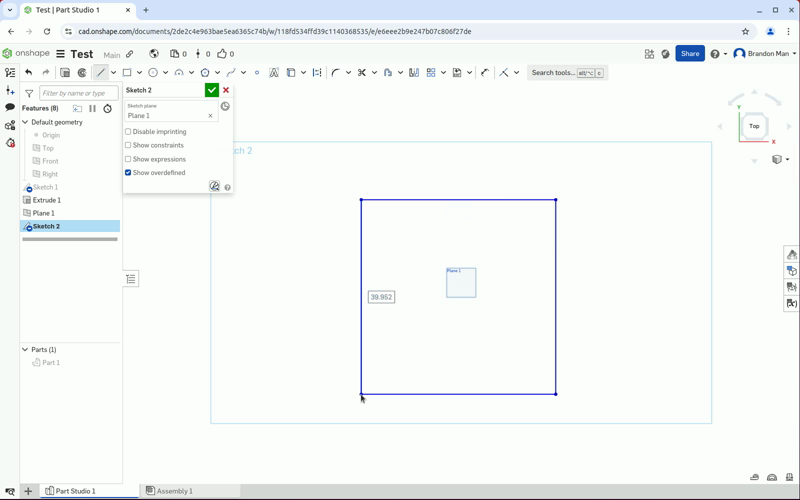
mouse_move(508, 228)
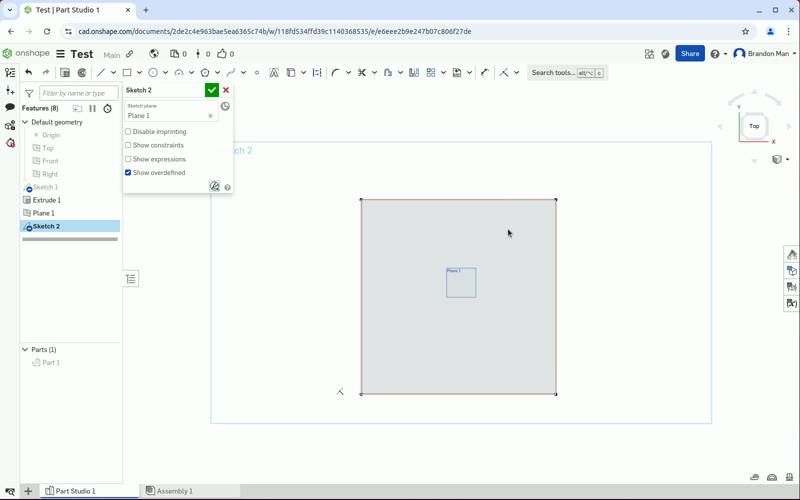
click(508, 228)
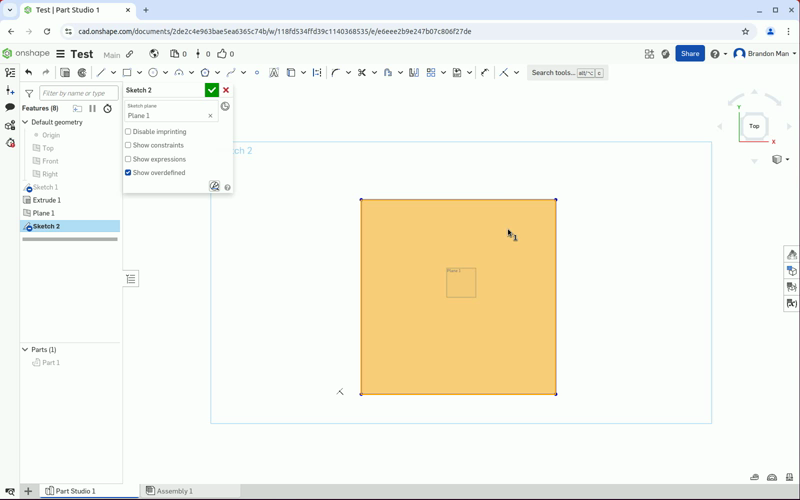
mouse_move(73, 352)
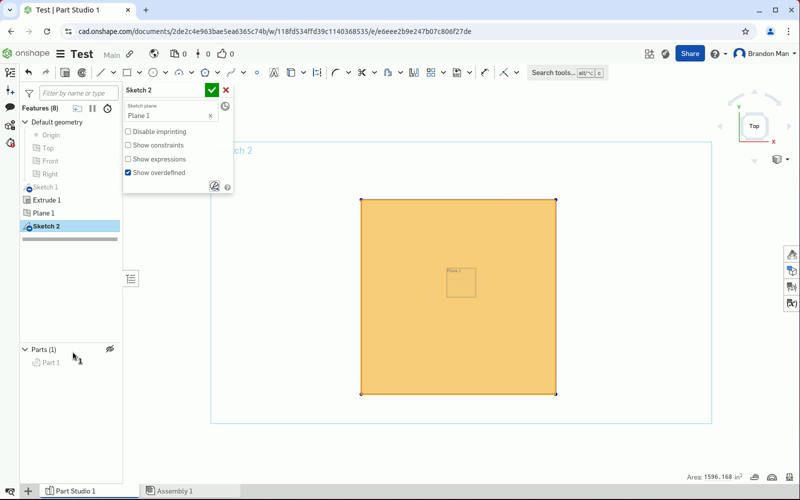
key(shift+y)
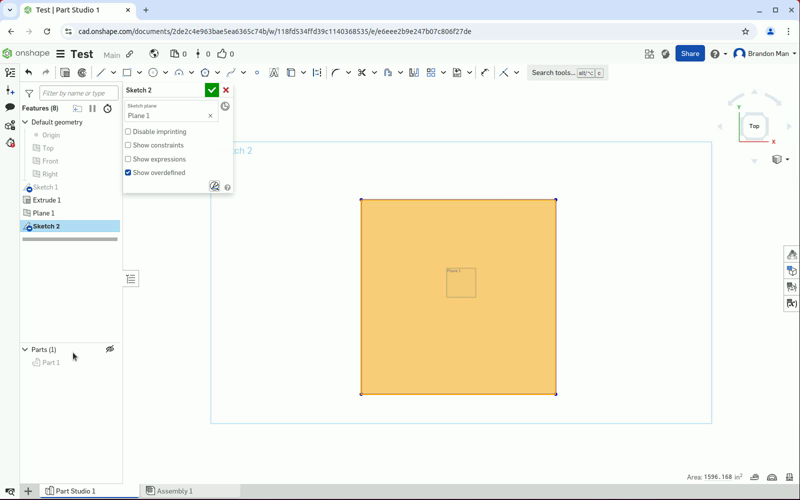
key(shift+e)
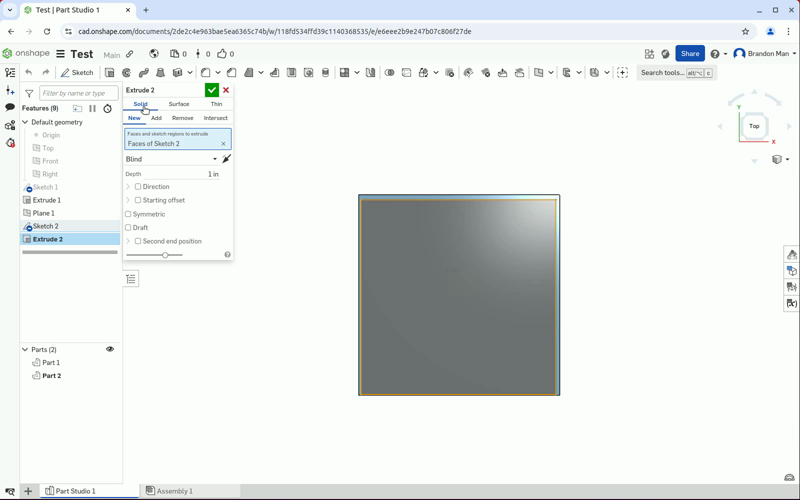
mouse_move(143, 106)
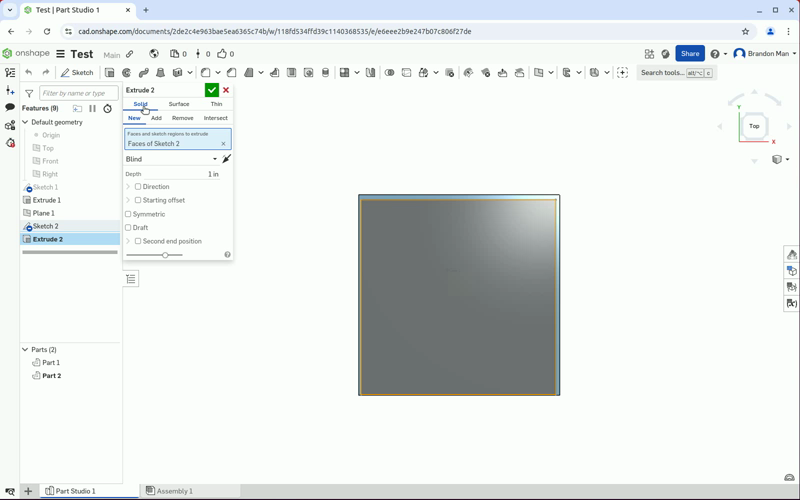
click(143, 106)
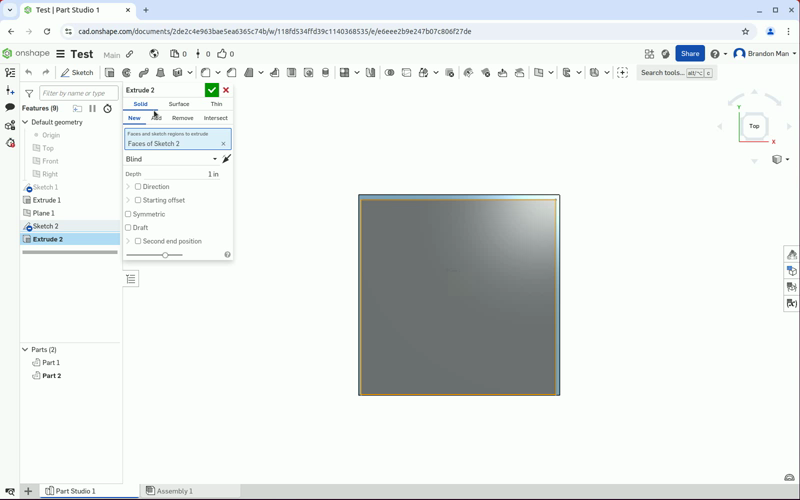
mouse_move(186, 120)
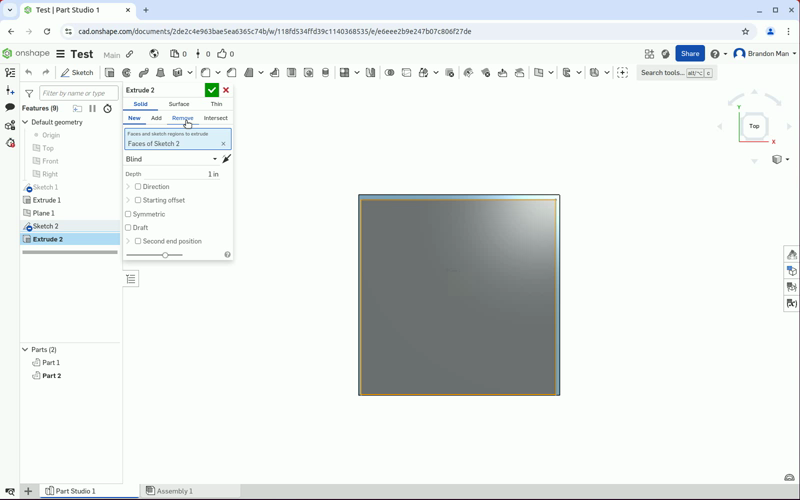
click(186, 120)
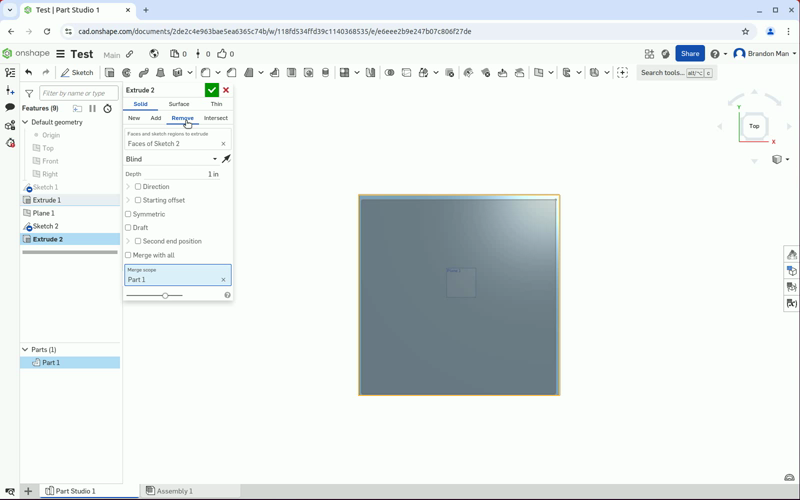
key(tab, 4)
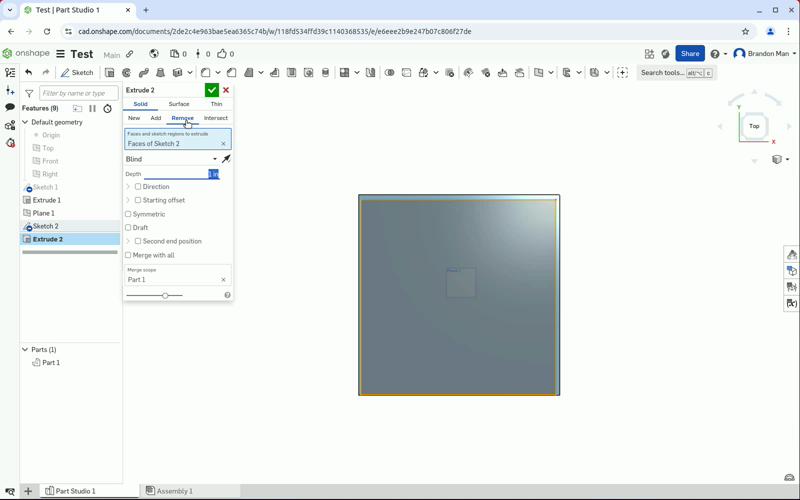
text(9.869)
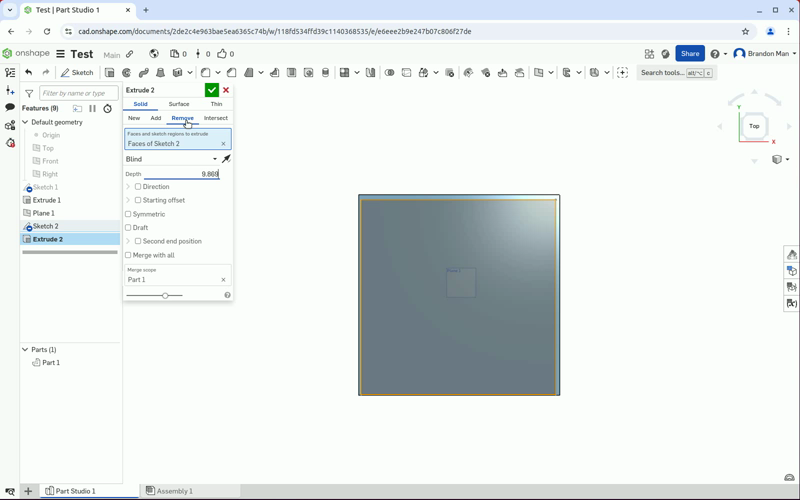
key(tab, 6)
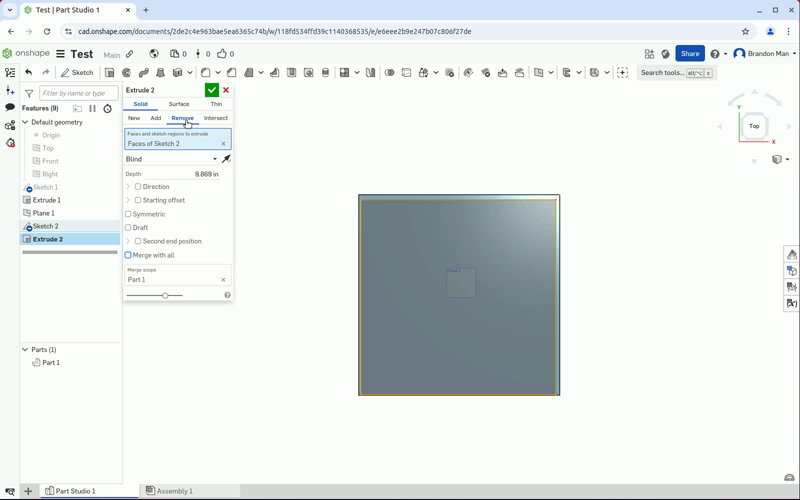
key(space)
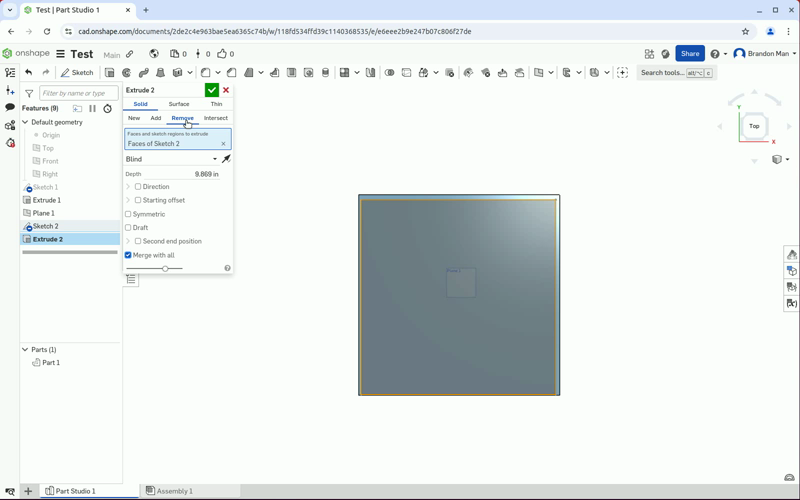
key(enter)
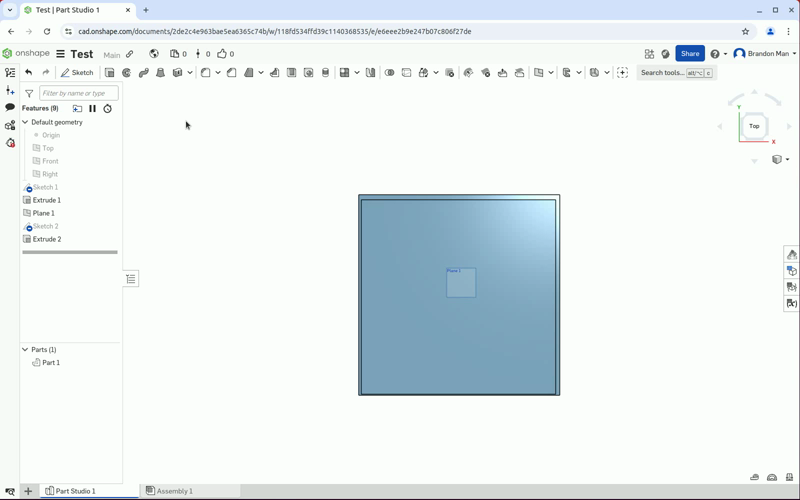
key(shift+h)
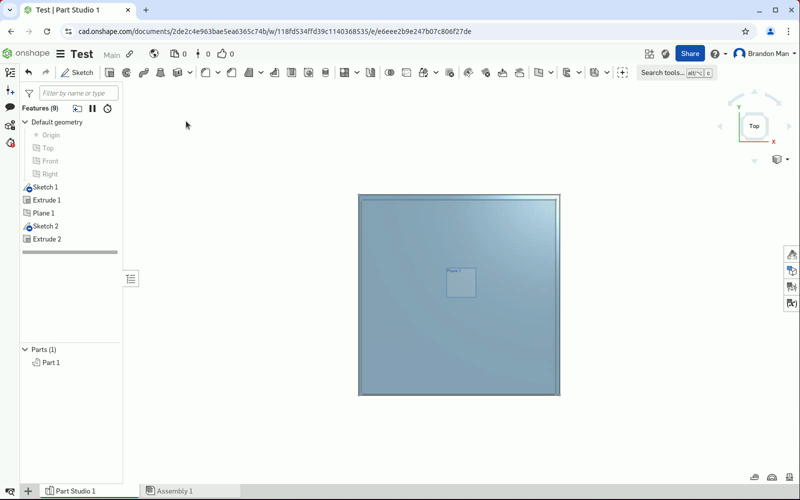
key(shift+h)
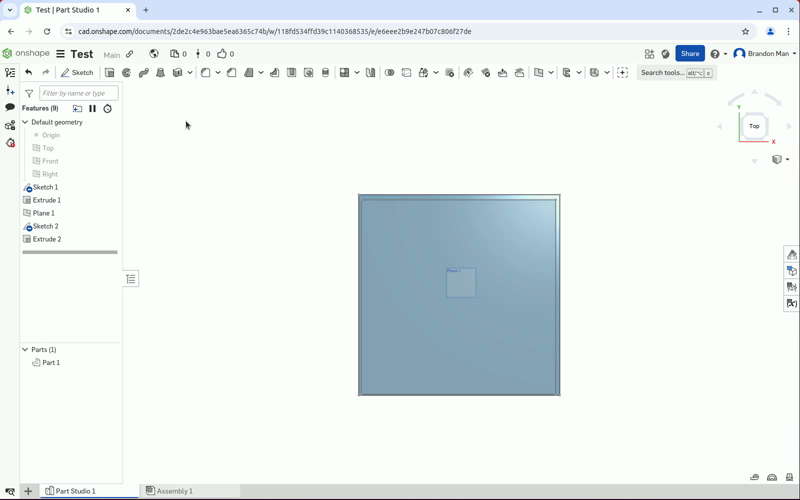
key(shift+7)
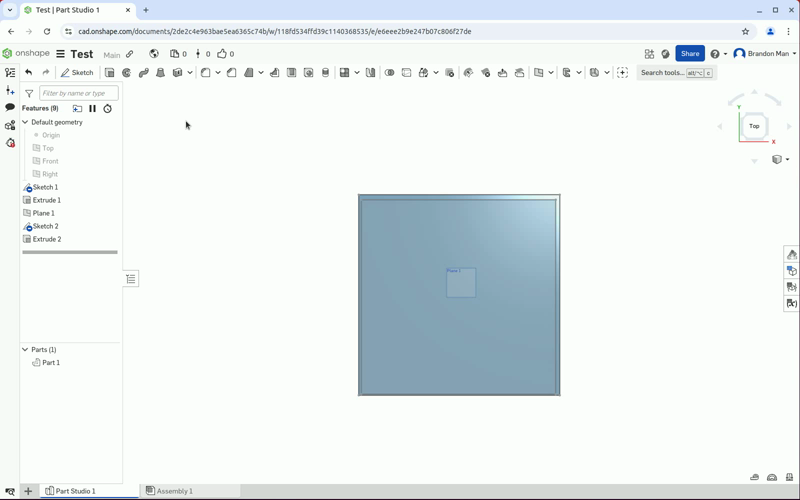
key(up, 3)
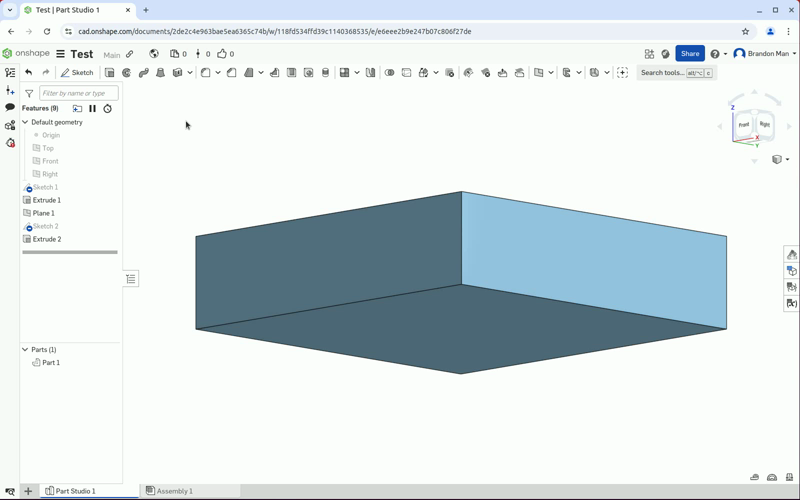
key(left, 3)
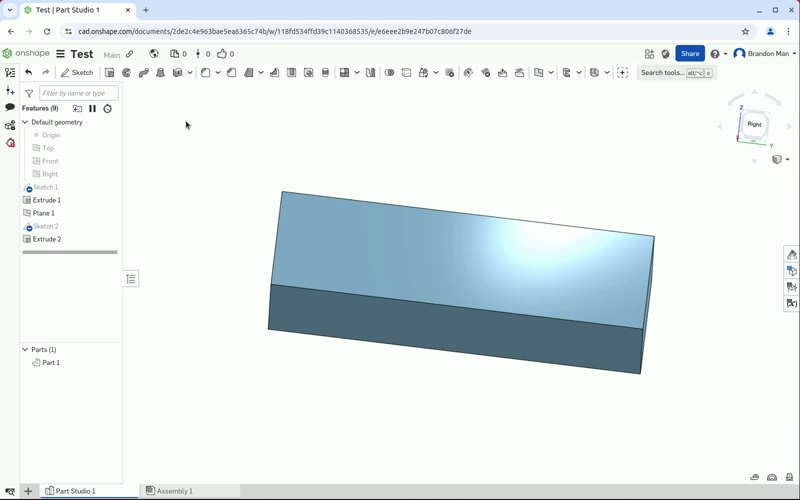
key(right, 3)
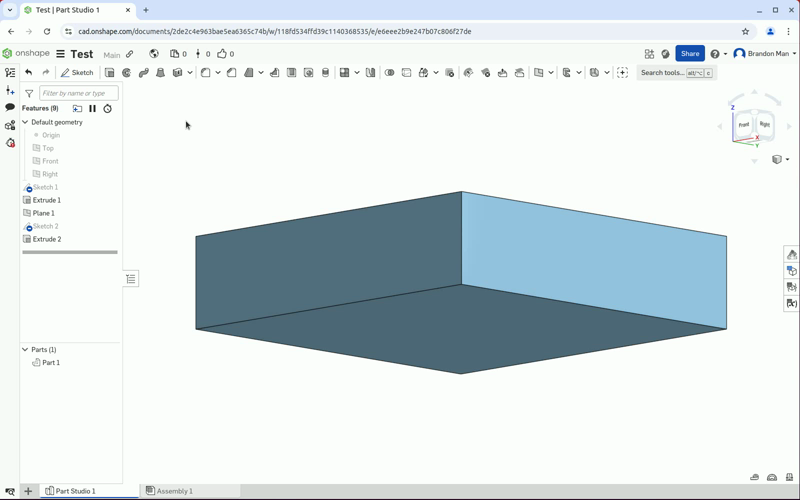
key(down, 3)
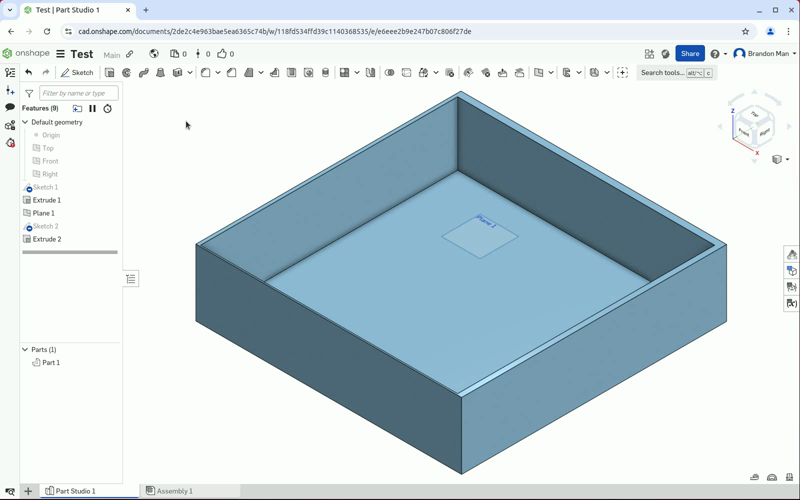
mouse_move(73, 189)
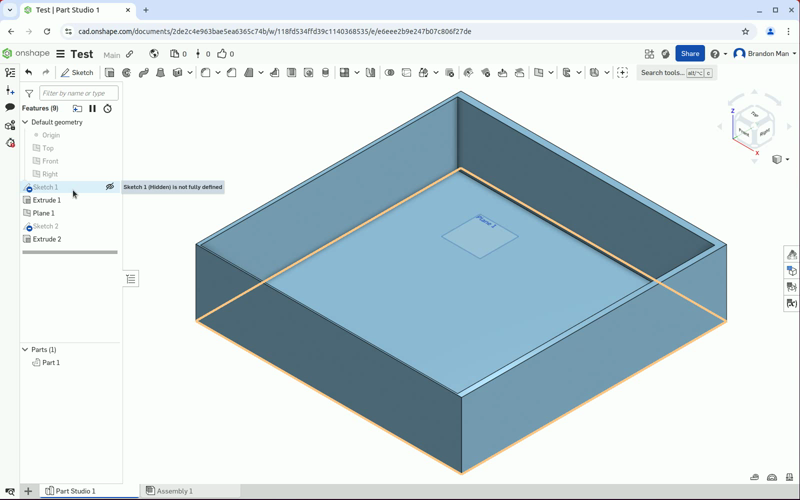
click(73, 189)